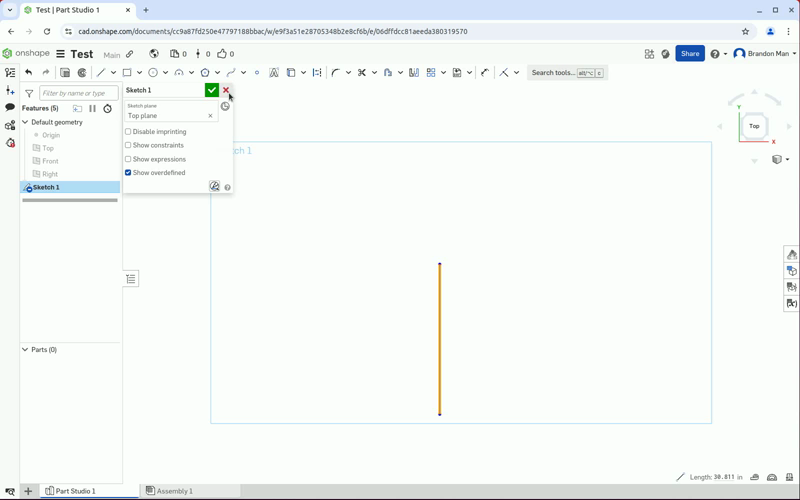
key(shift+h)
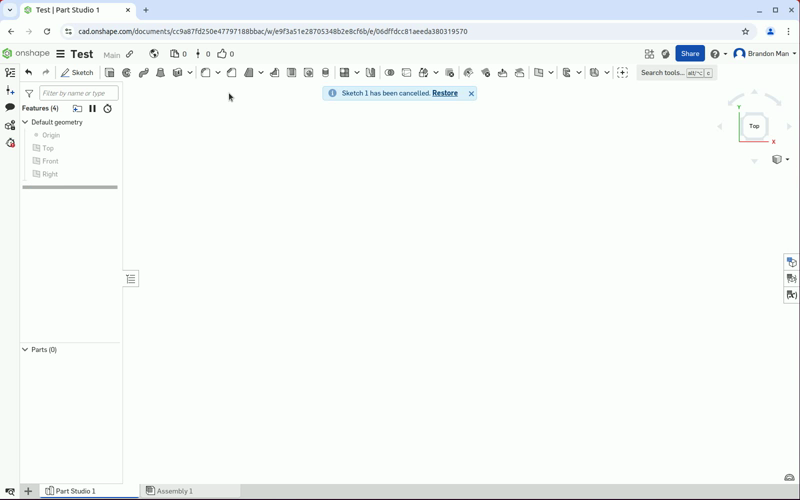
mouse_move(73, 352)
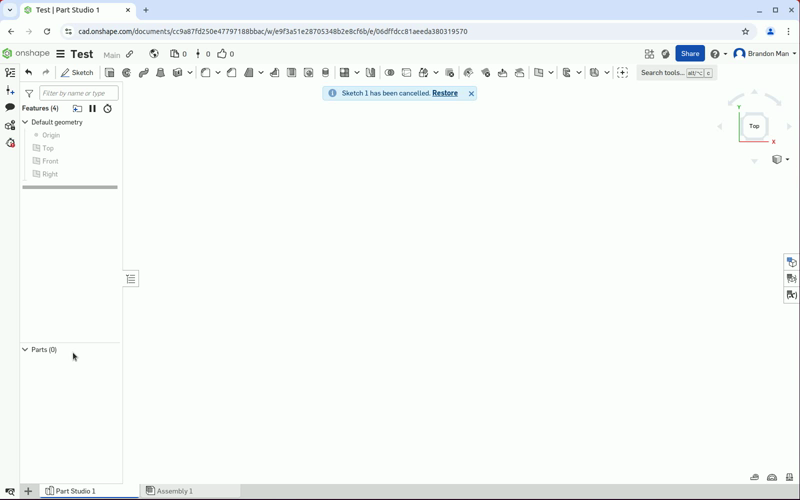
key(y)
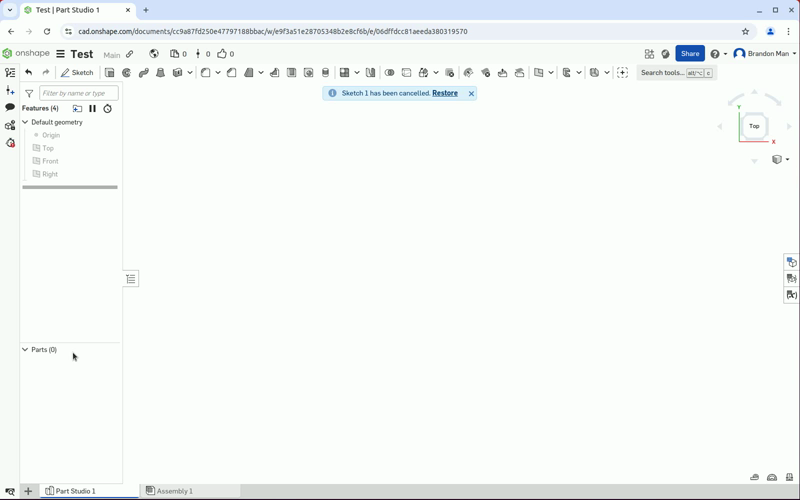
key(shift+p)
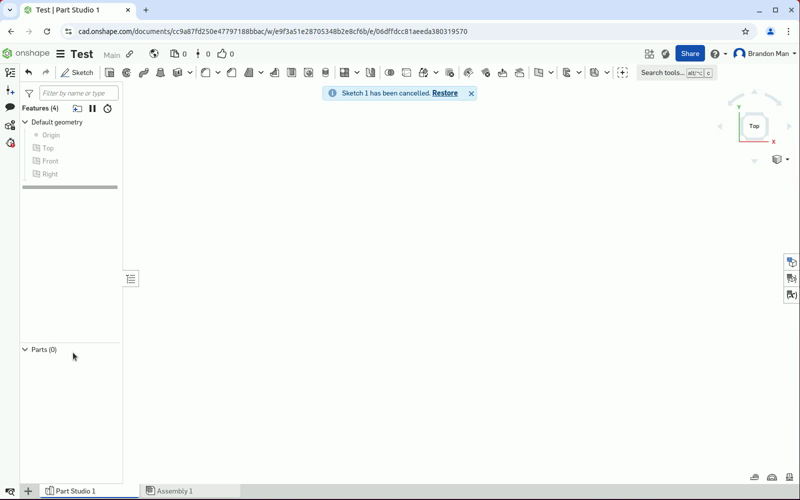
key(space)
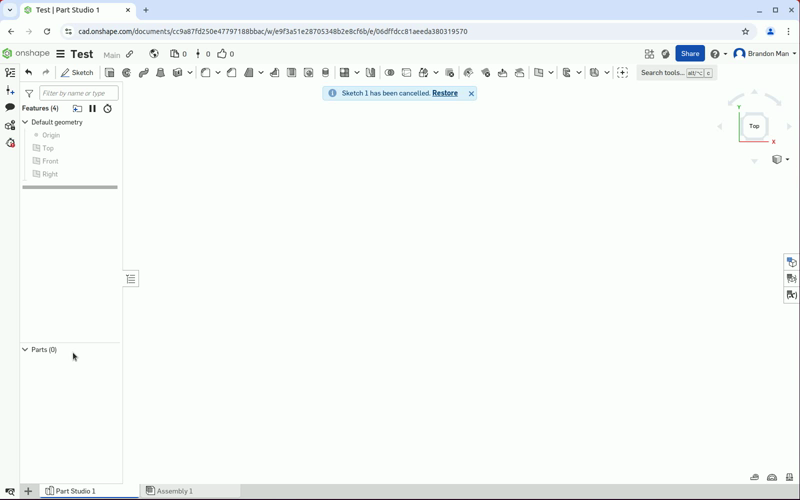
key_down(shift)
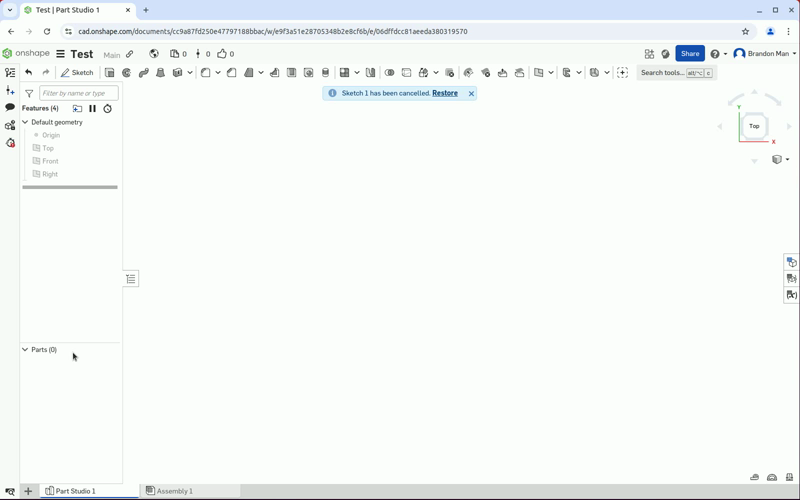
key(up)
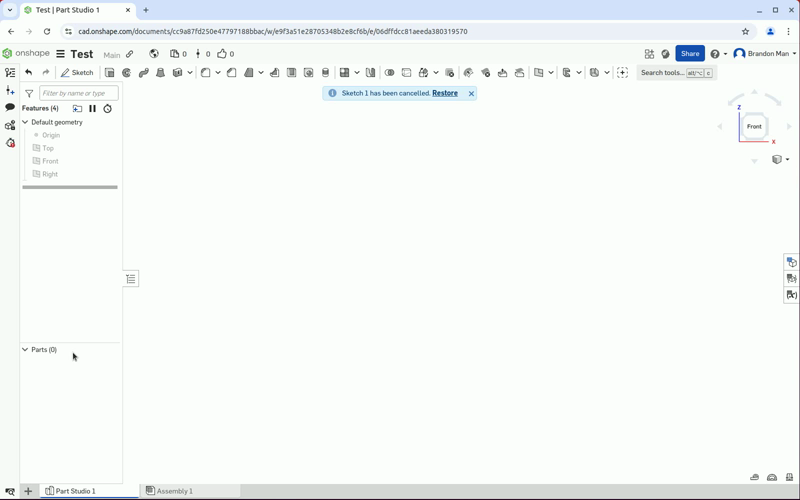
key_up(shift)
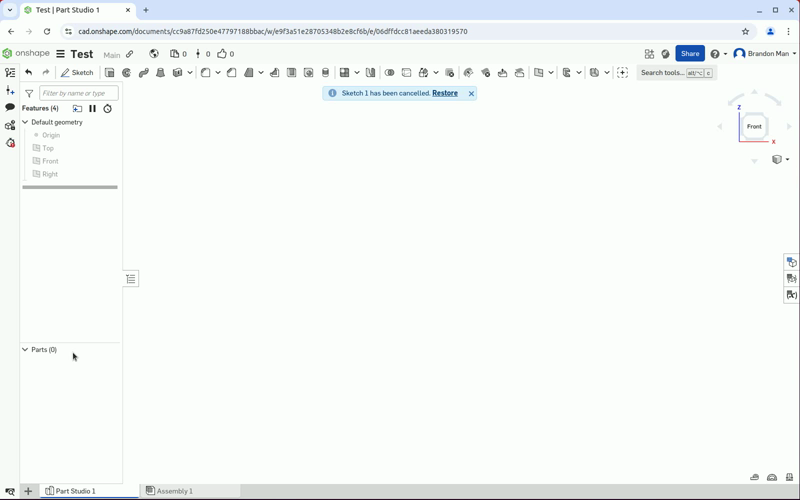
mouse_move(73, 352)
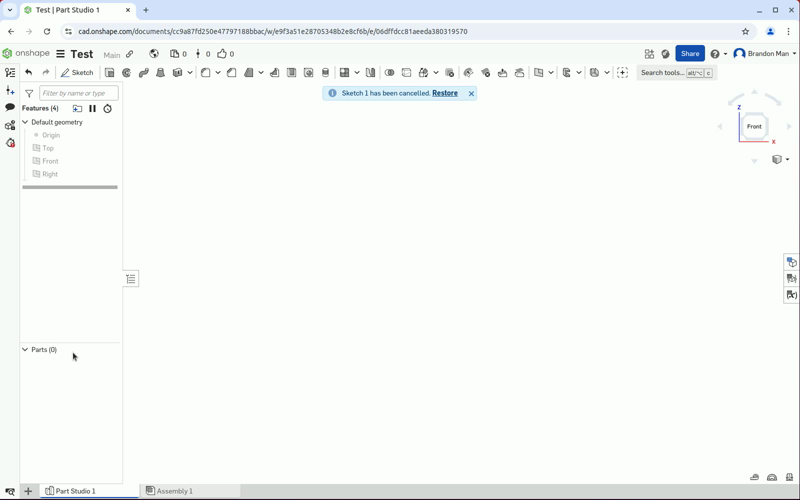
key(shift+y)
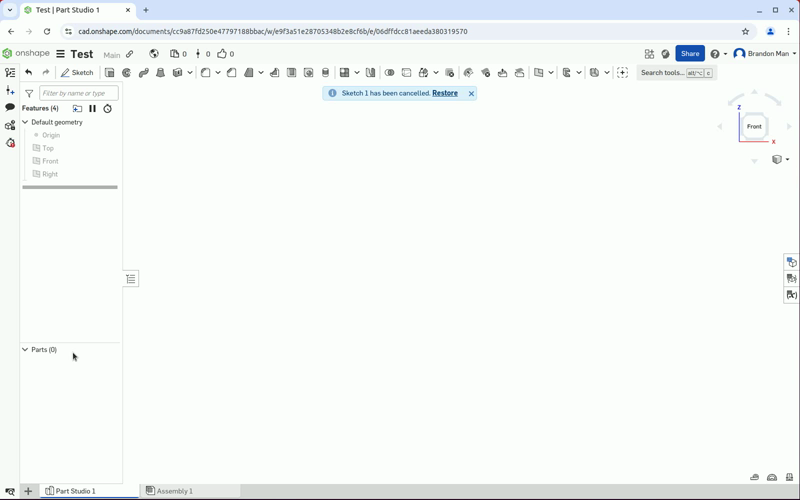
key(shift+s)
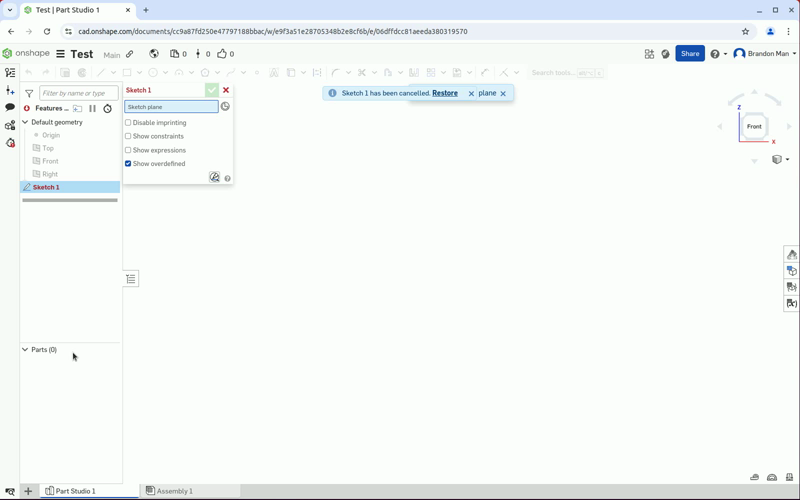
mouse_move(73, 163)
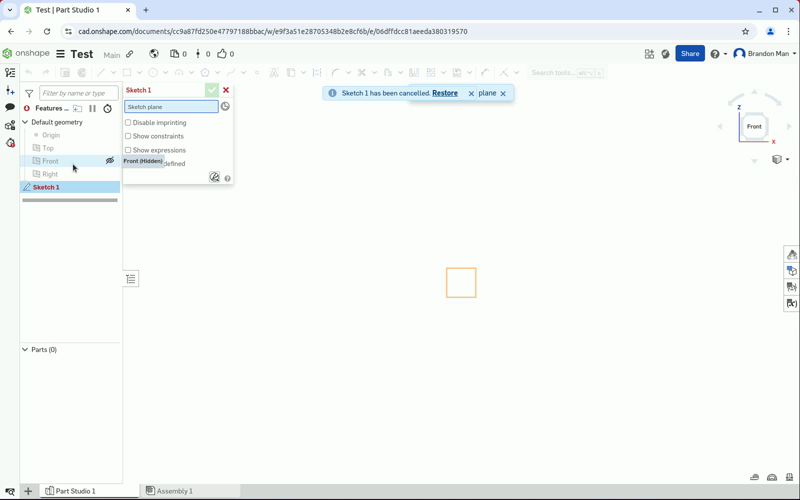
click(73, 163)
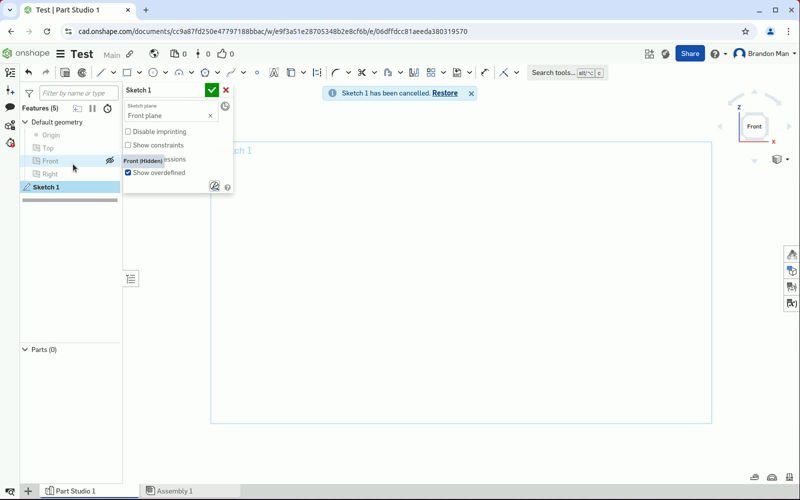
mouse_move(73, 352)
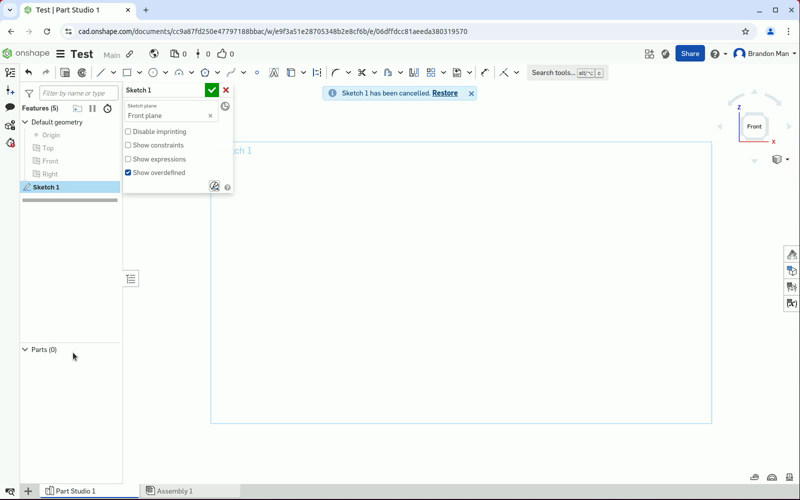
key(y)
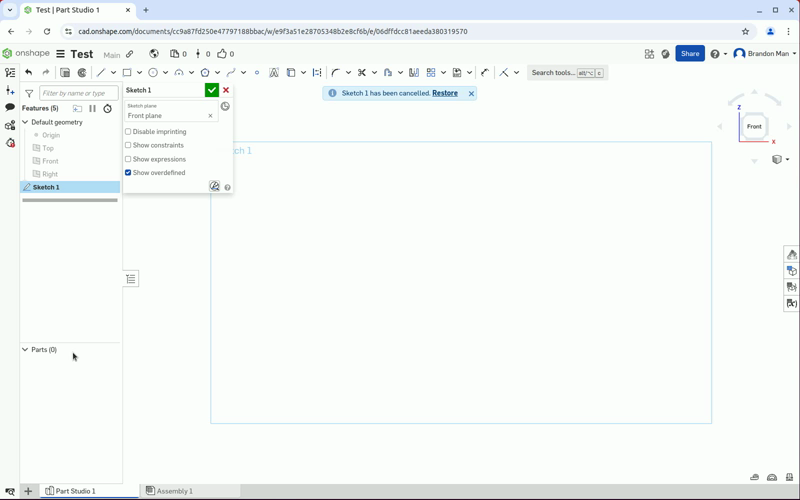
key(l)
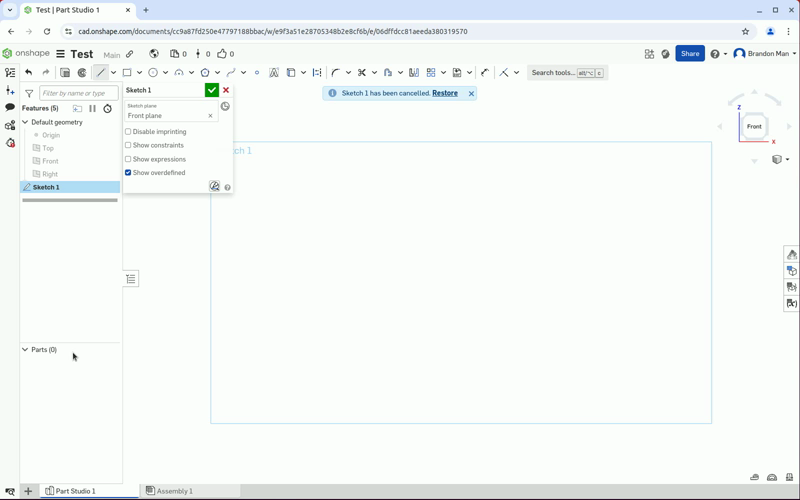
key_down(shift)
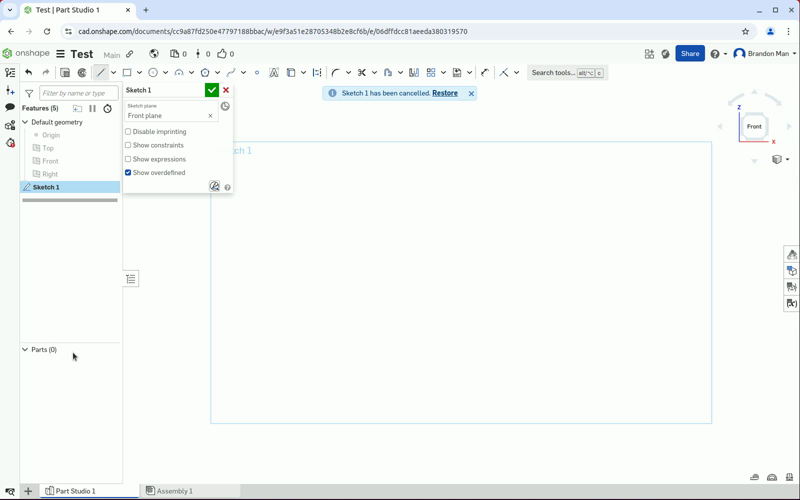
mouse_move(348, 282)
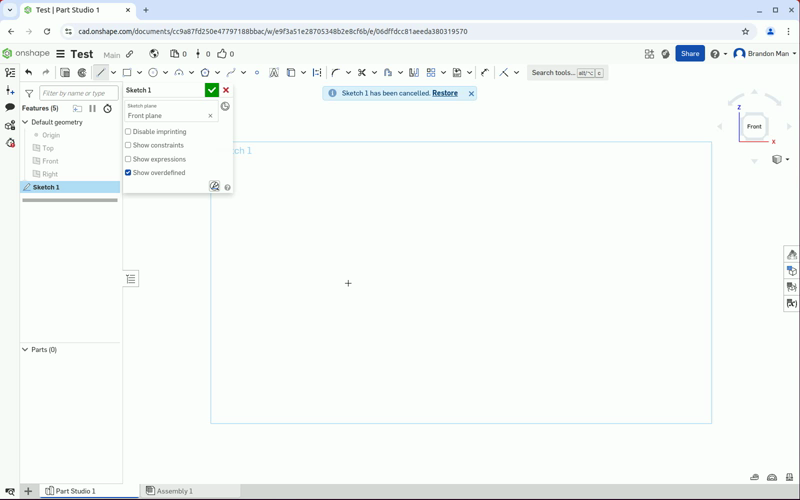
click(348, 282)
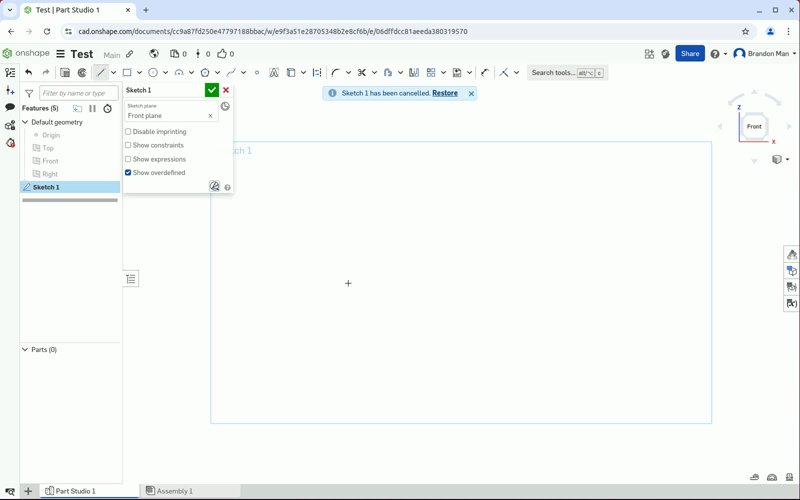
key_up(shift)
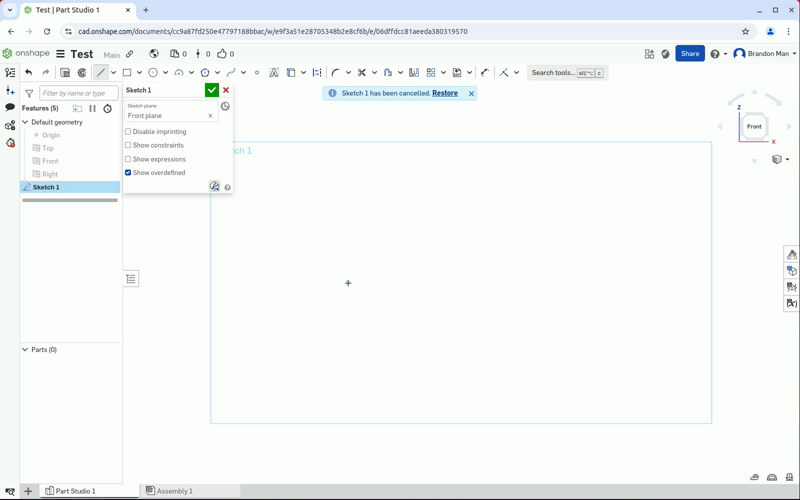
key_down(shift)
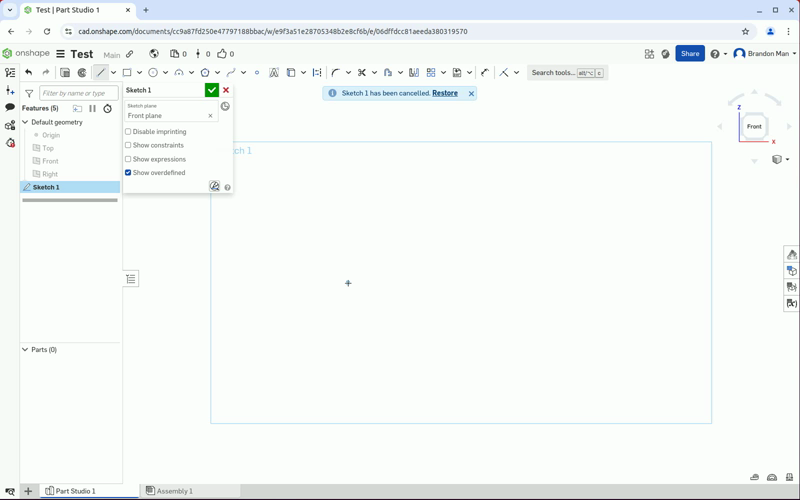
mouse_move(459, 282)
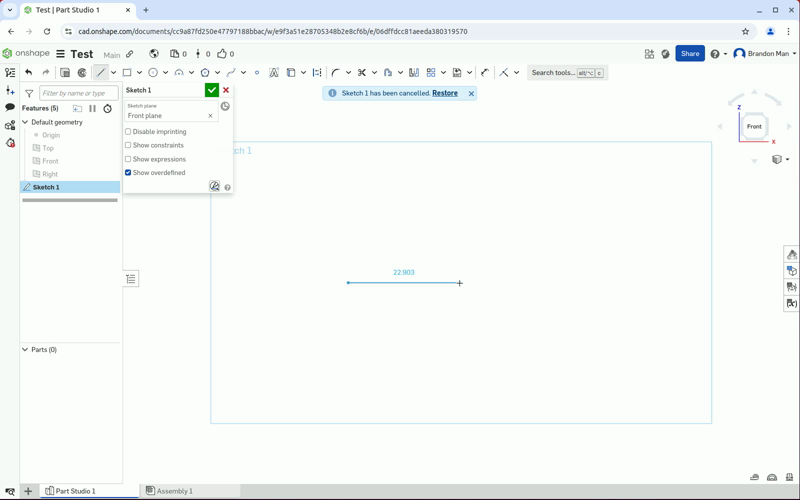
click(459, 282)
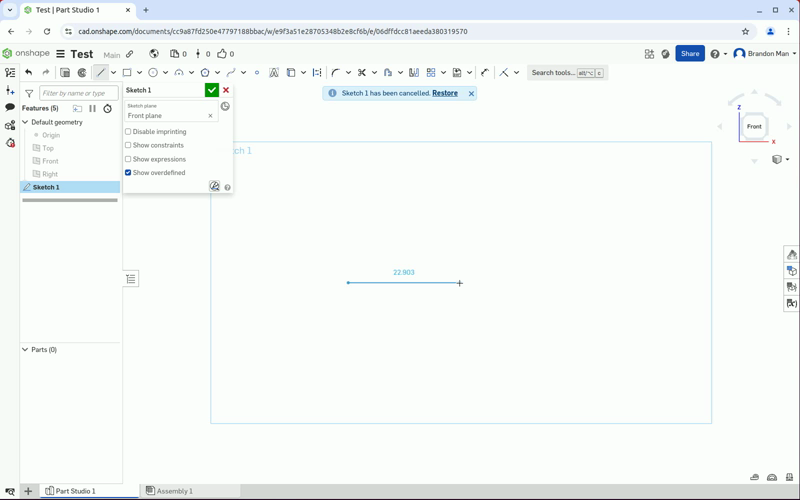
key_up(shift)
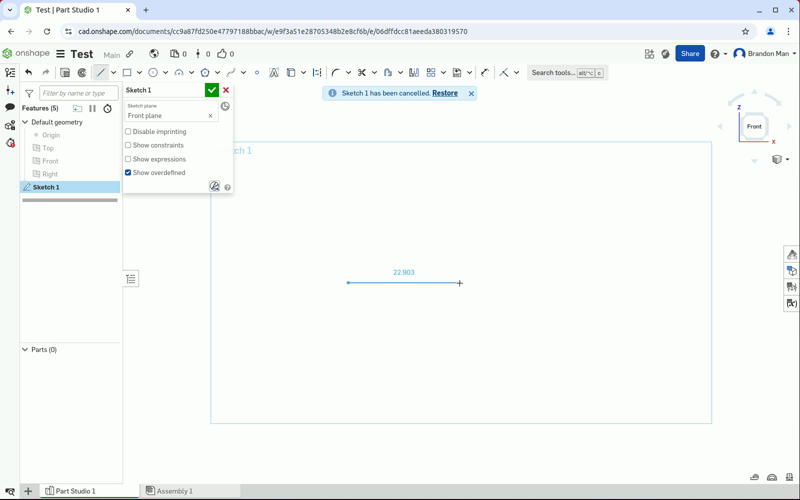
key_down(shift)
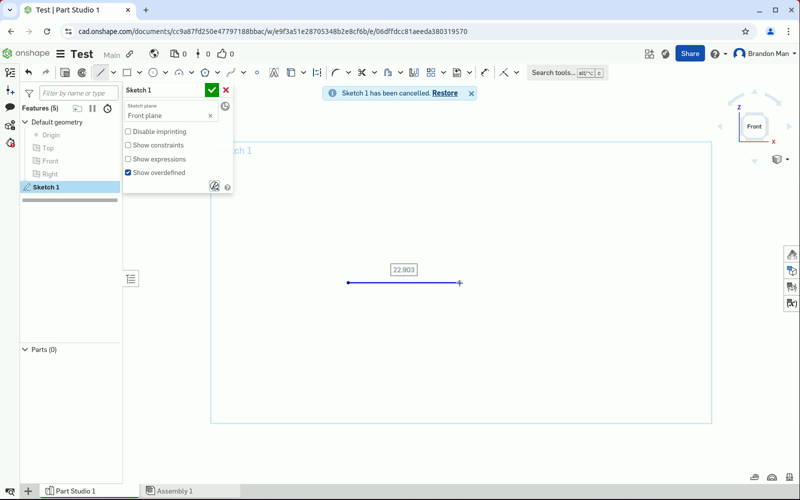
mouse_move(459, 353)
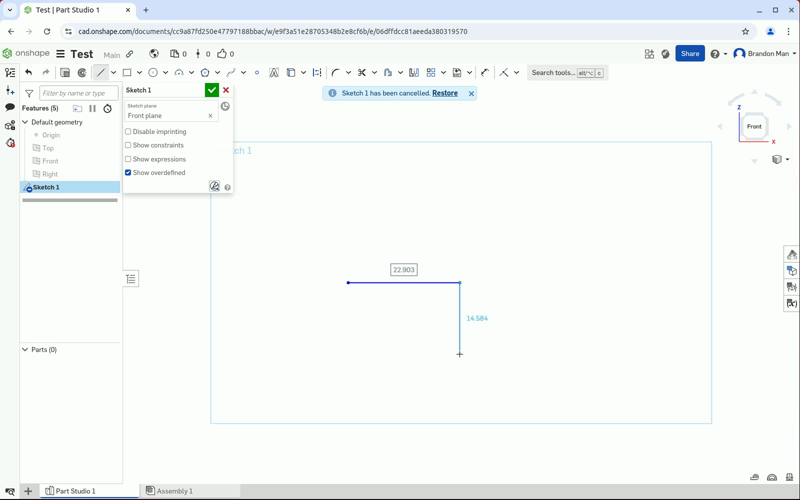
click(459, 353)
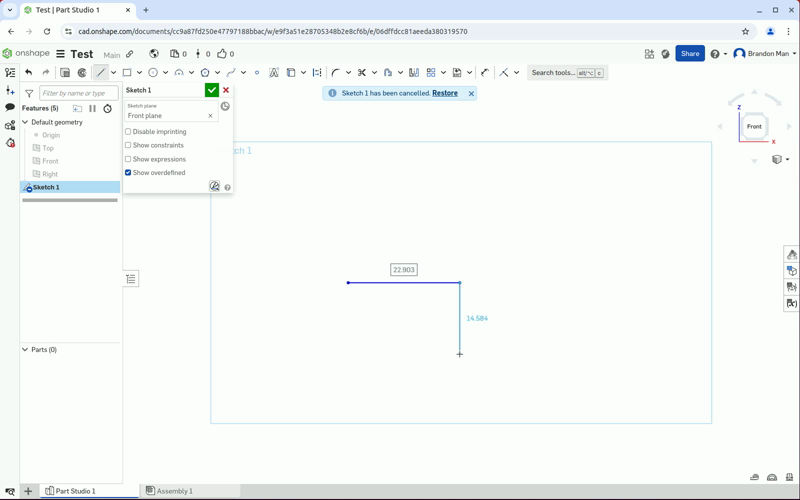
key_up(shift)
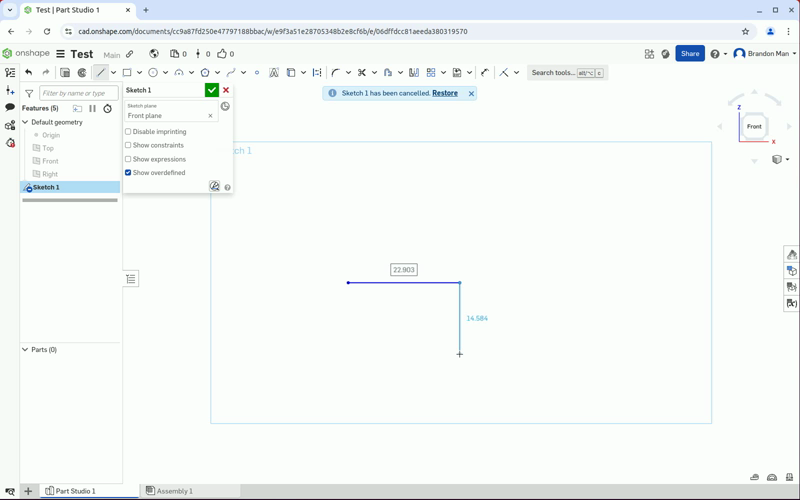
key(esc)
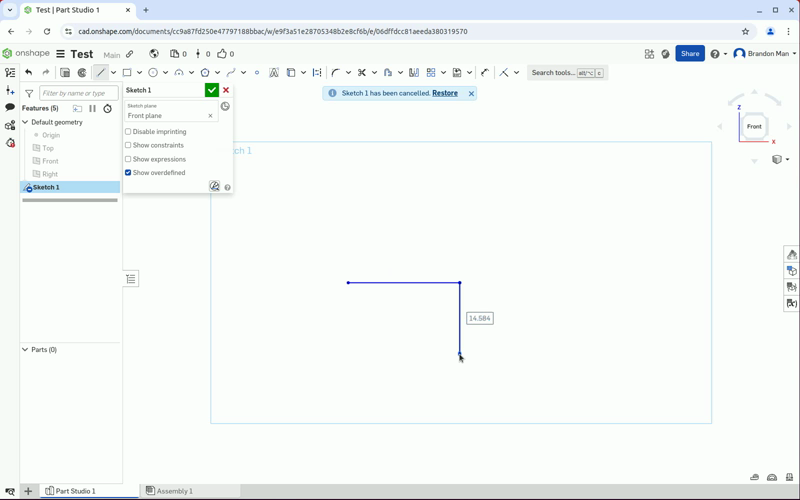
key(a)
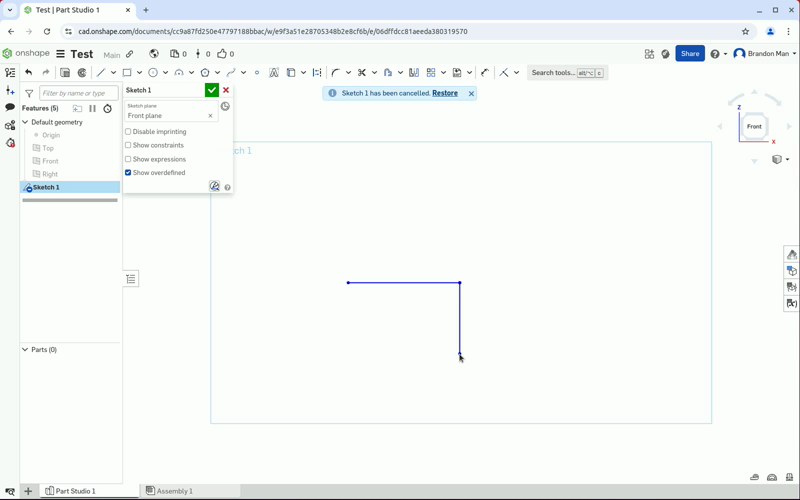
mouse_move(459, 353)
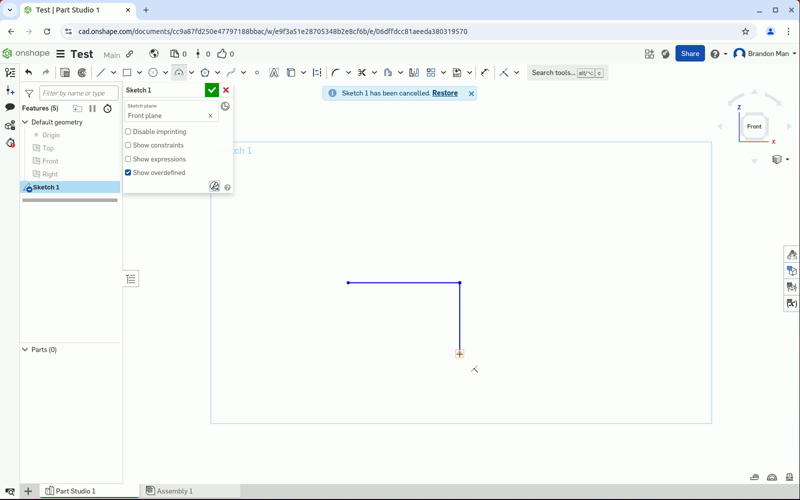
click(459, 353)
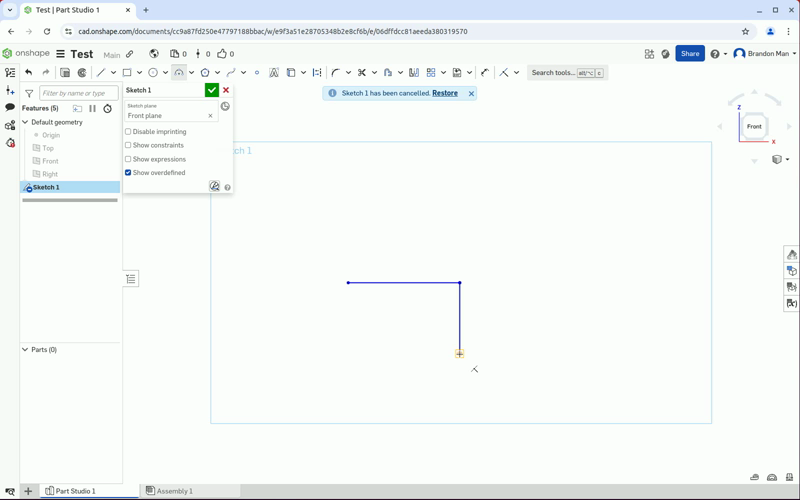
key_down(shift)
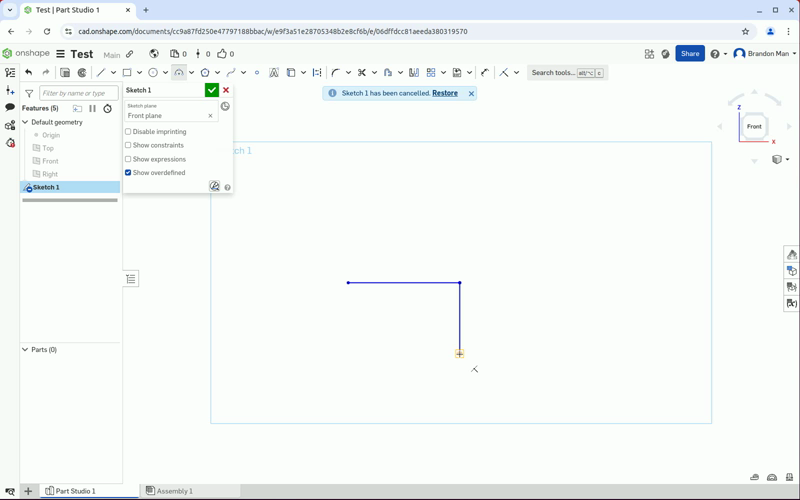
mouse_move(484, 376)
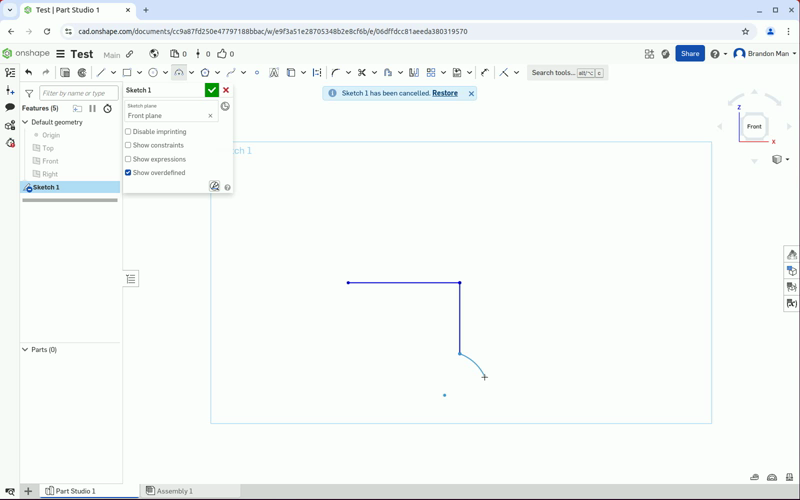
click(484, 376)
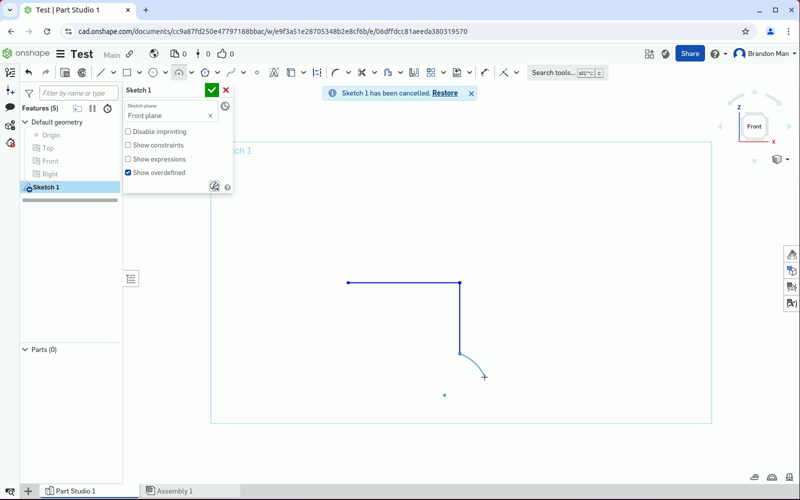
mouse_move(467, 370)
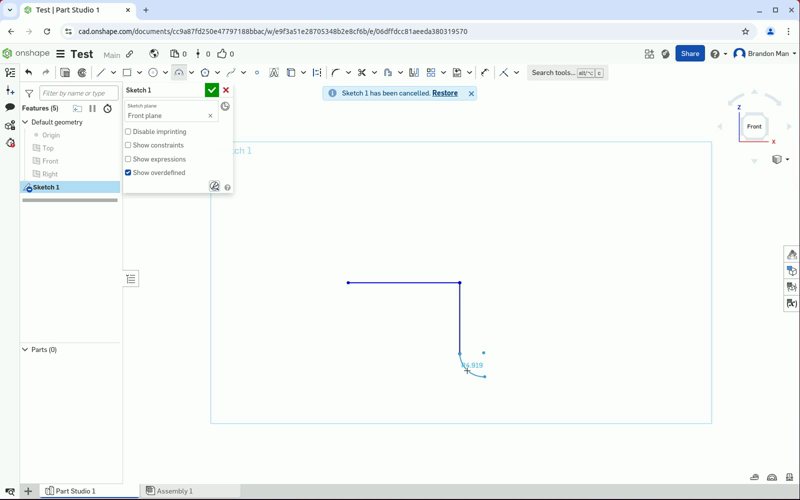
click(467, 370)
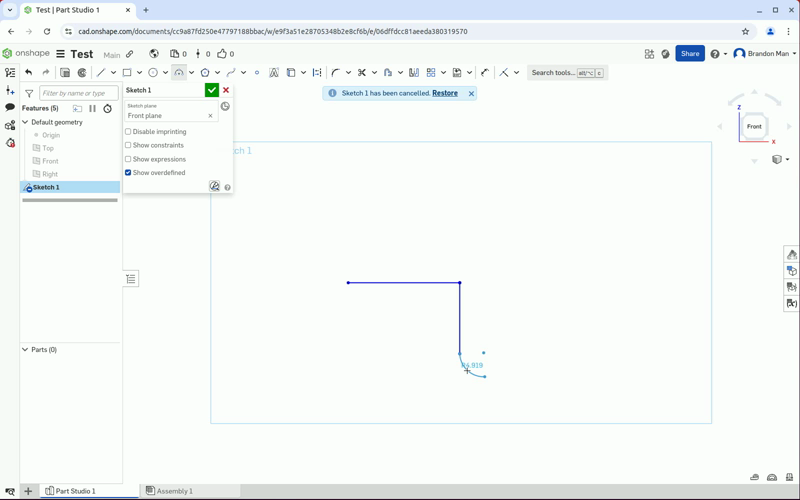
key_up(shift)
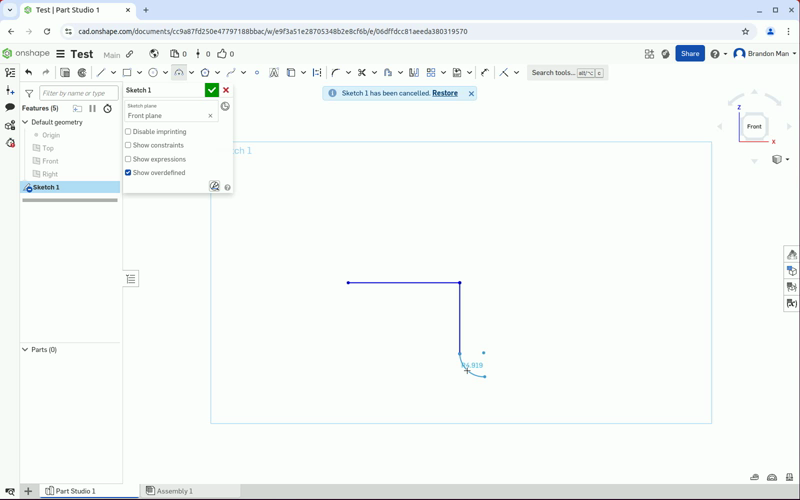
key(esc)
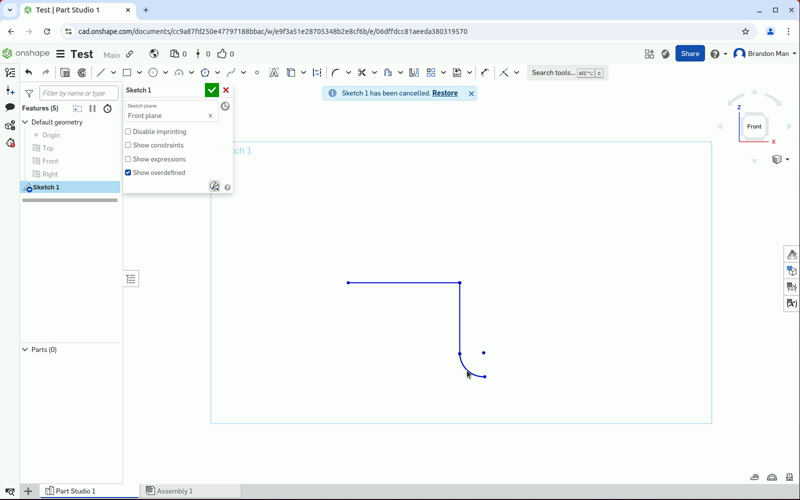
key(l)
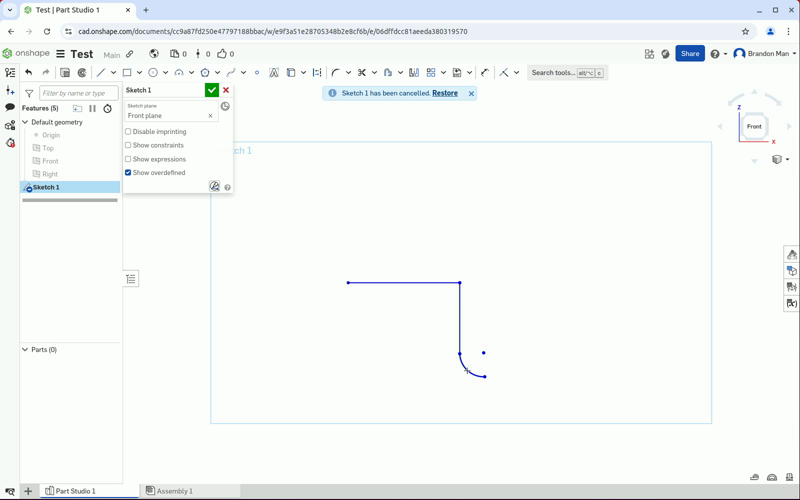
mouse_move(484, 376)
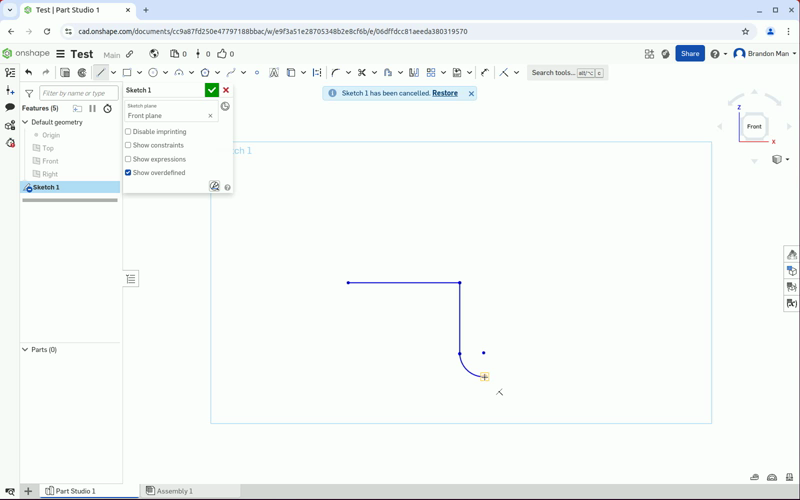
click(484, 376)
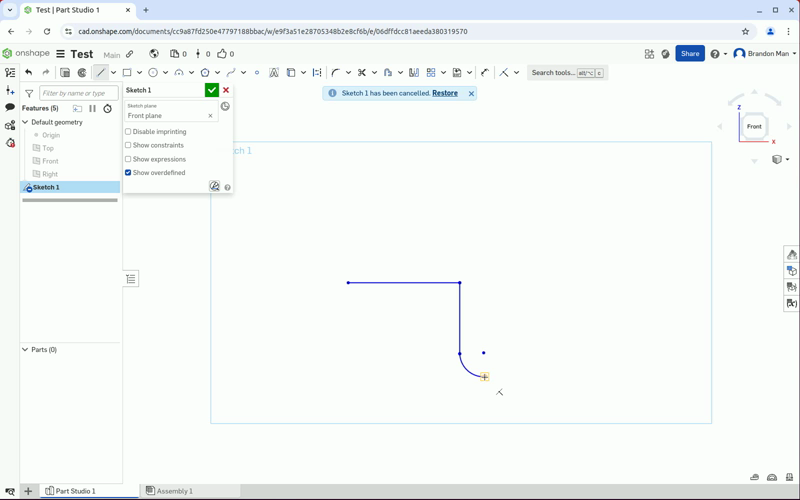
key_down(shift)
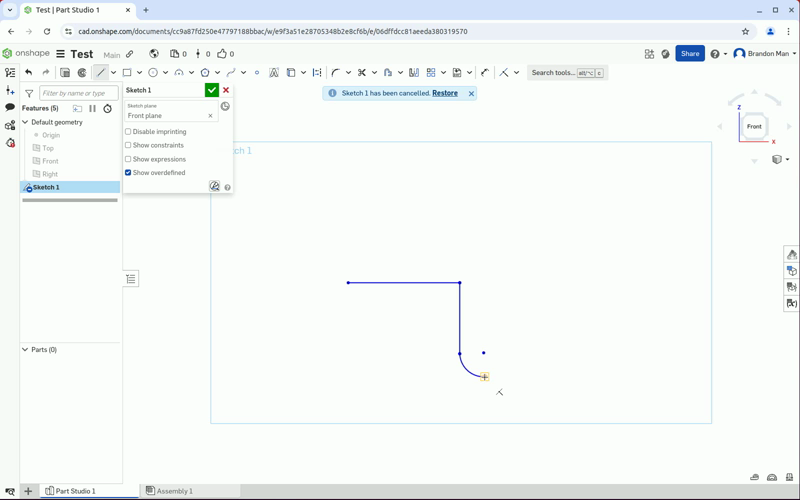
mouse_move(514, 376)
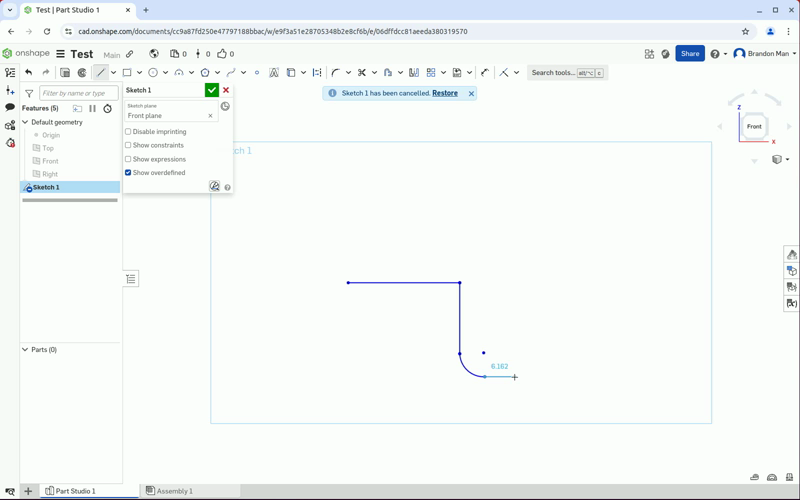
mouse_move(516, 376)
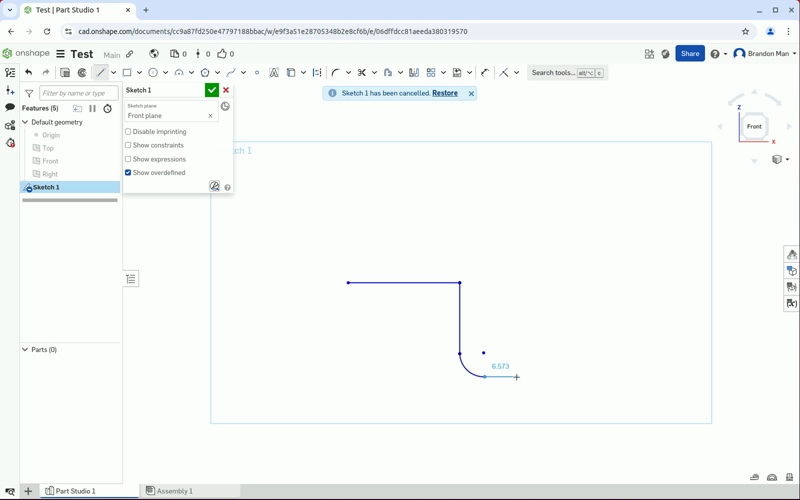
click(516, 376)
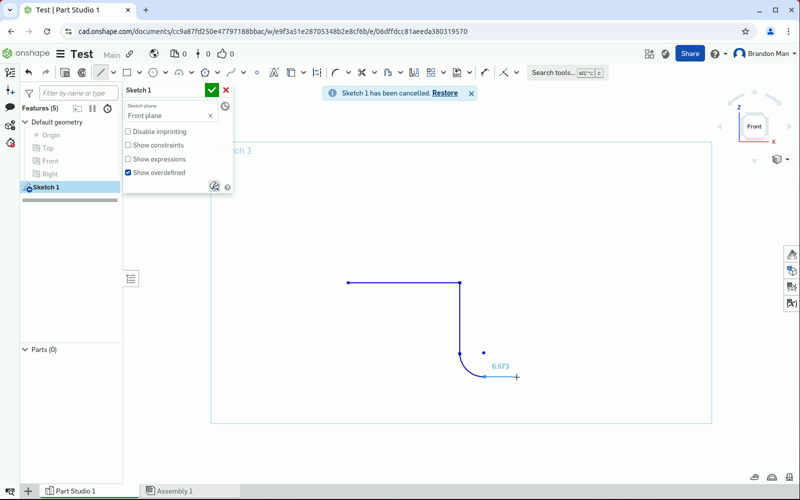
key_up(shift)
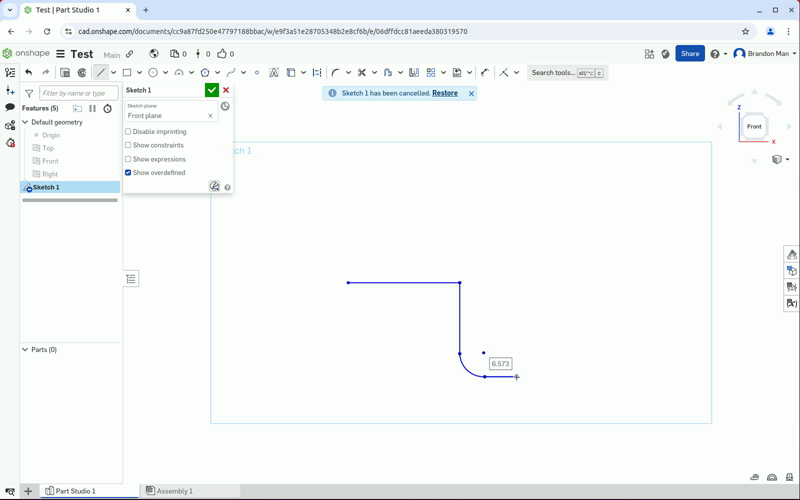
key_down(shift)
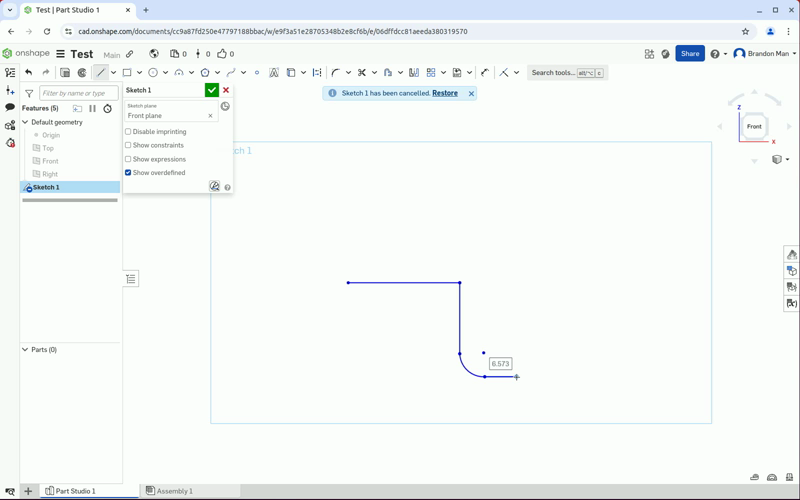
mouse_move(546, 376)
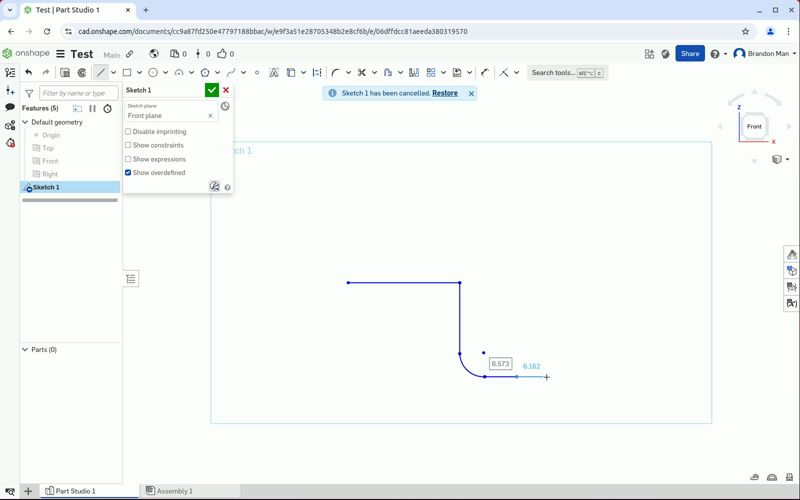
mouse_move(516, 367)
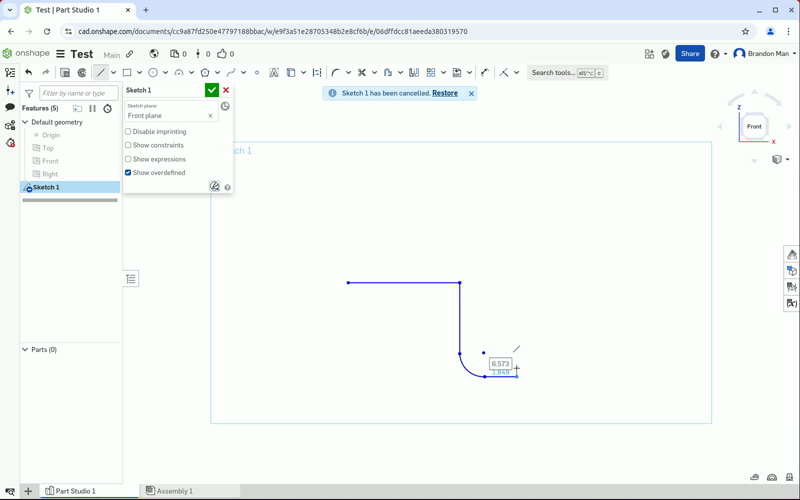
click(516, 367)
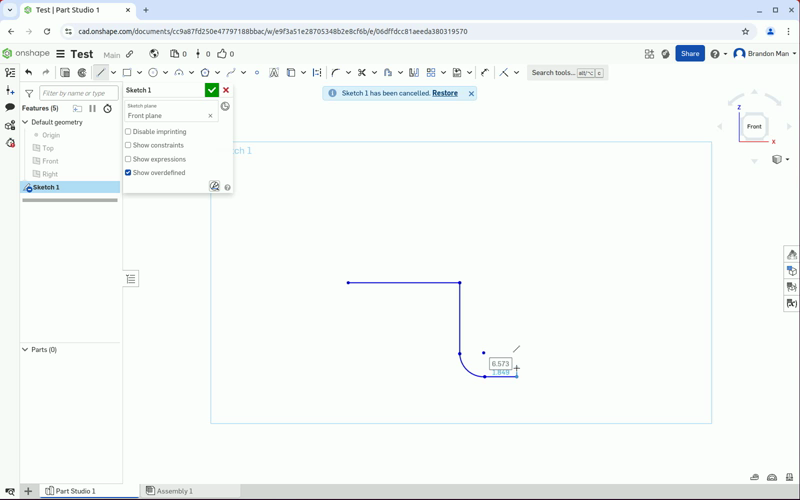
key_up(shift)
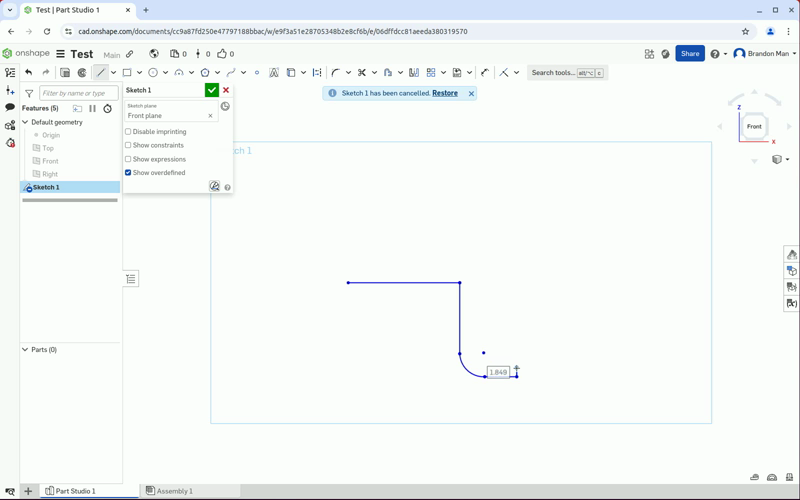
key_down(shift)
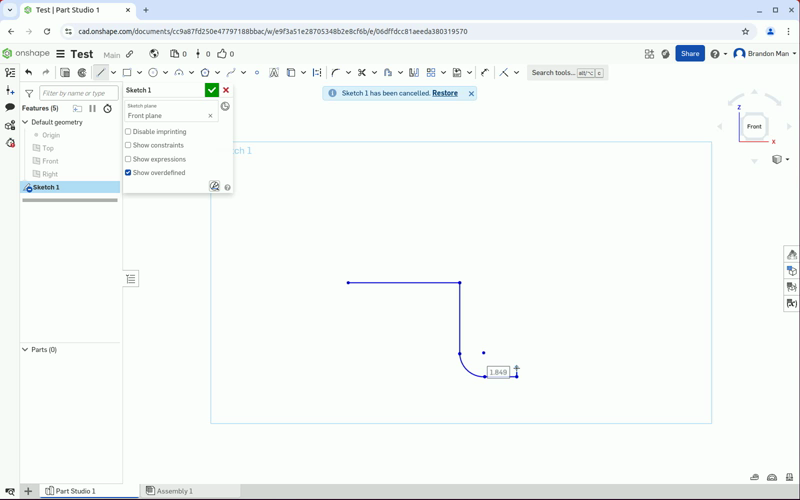
mouse_move(546, 367)
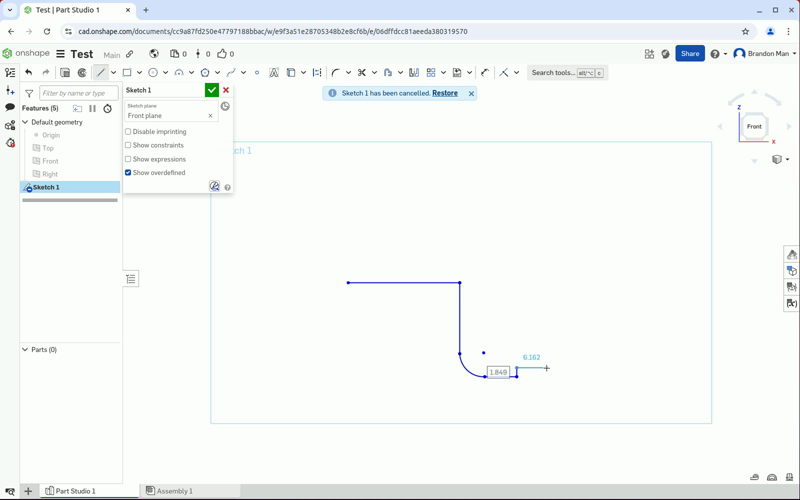
mouse_move(484, 367)
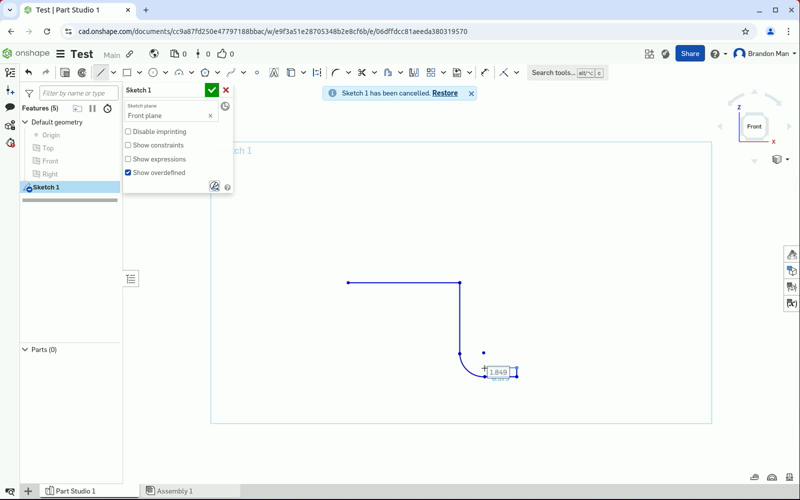
click(484, 367)
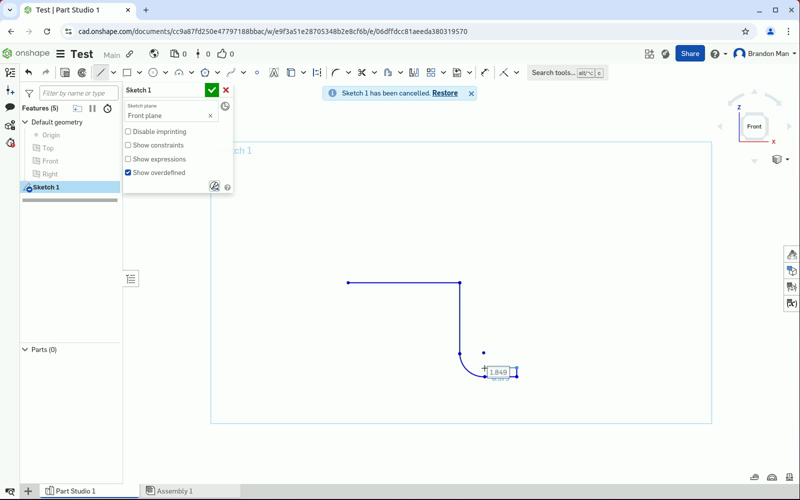
key_up(shift)
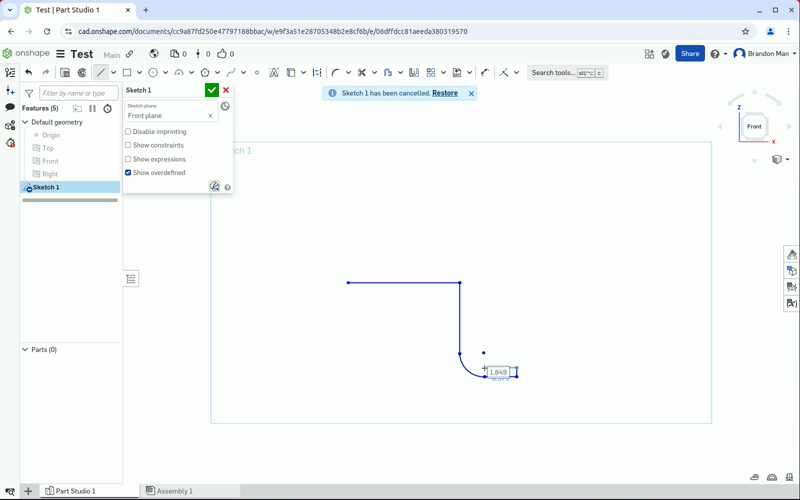
key(esc)
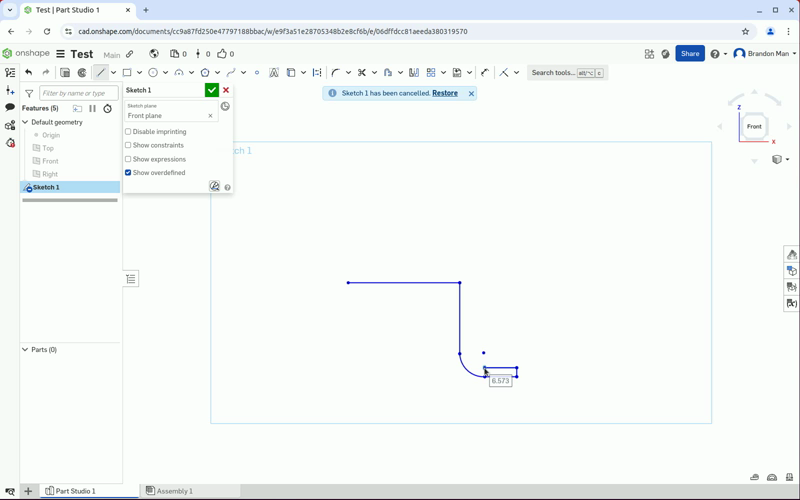
key(a)
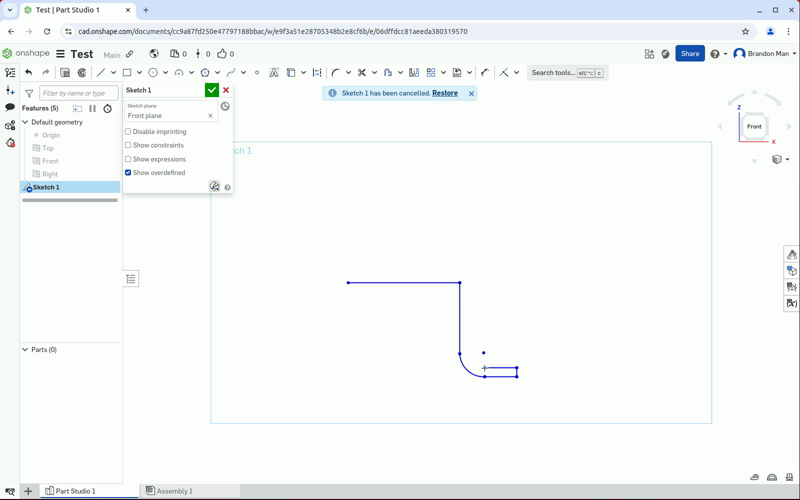
mouse_move(484, 367)
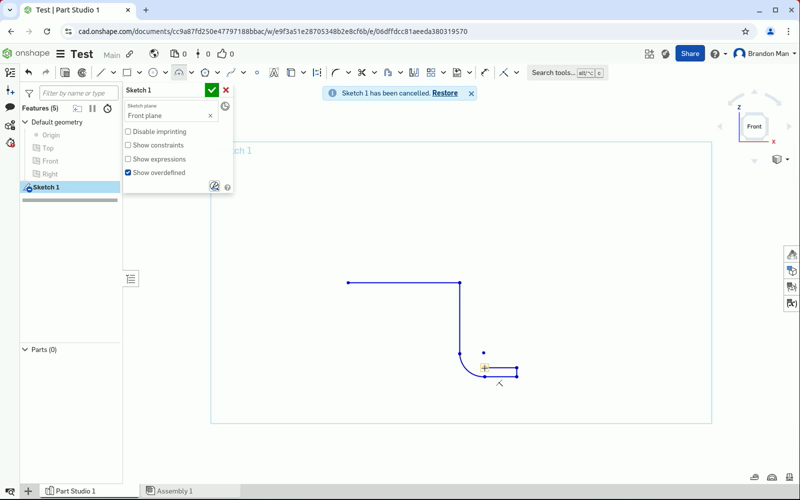
click(484, 367)
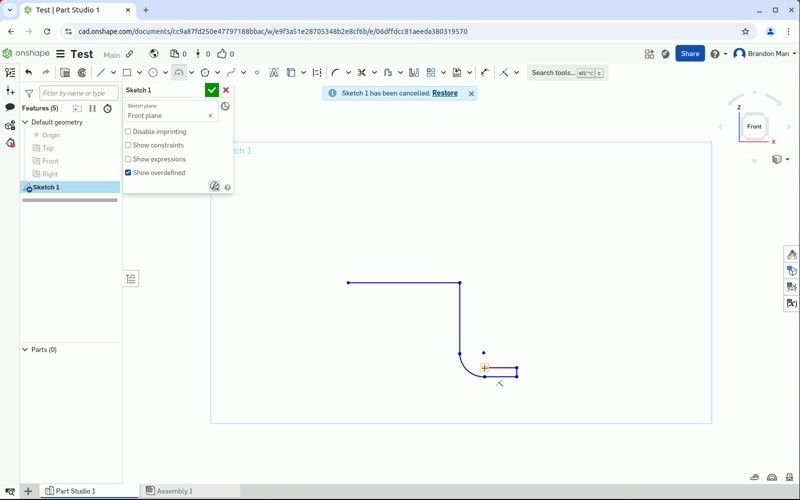
key_down(shift)
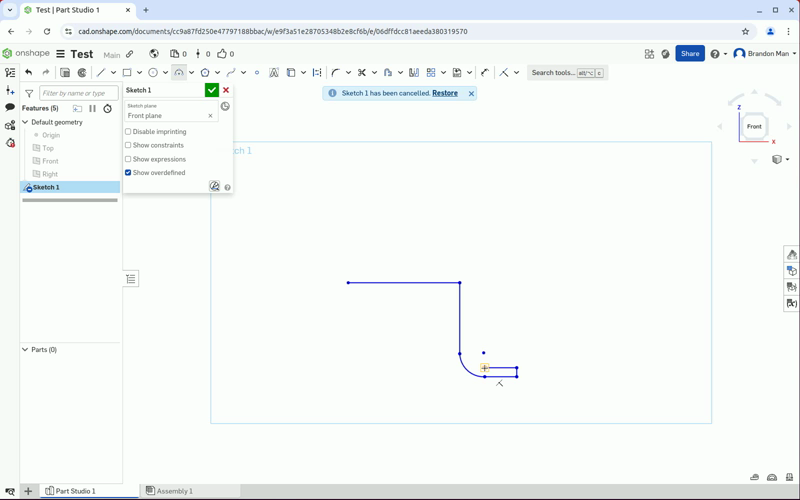
mouse_move(470, 353)
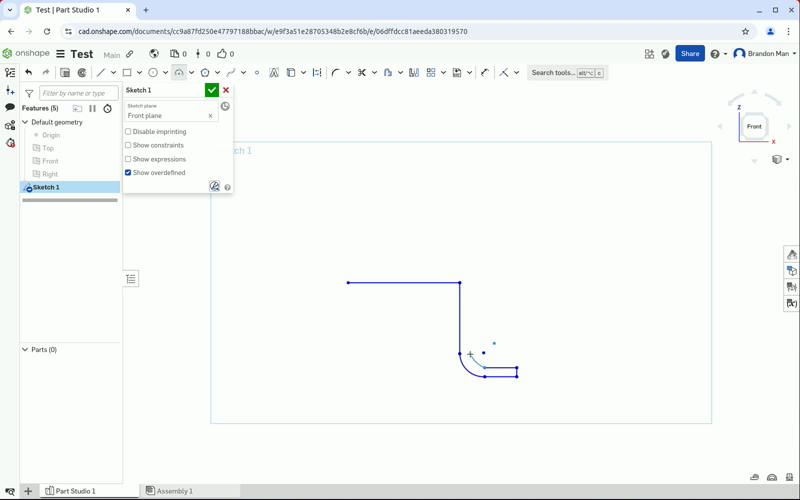
click(470, 353)
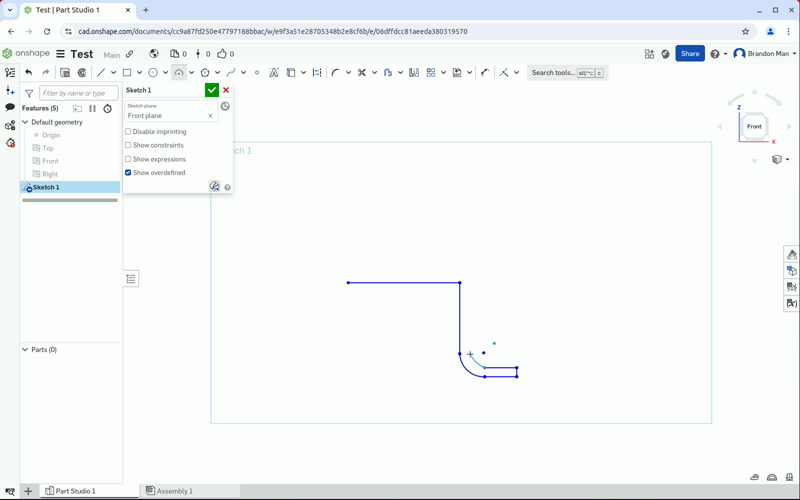
mouse_move(474, 363)
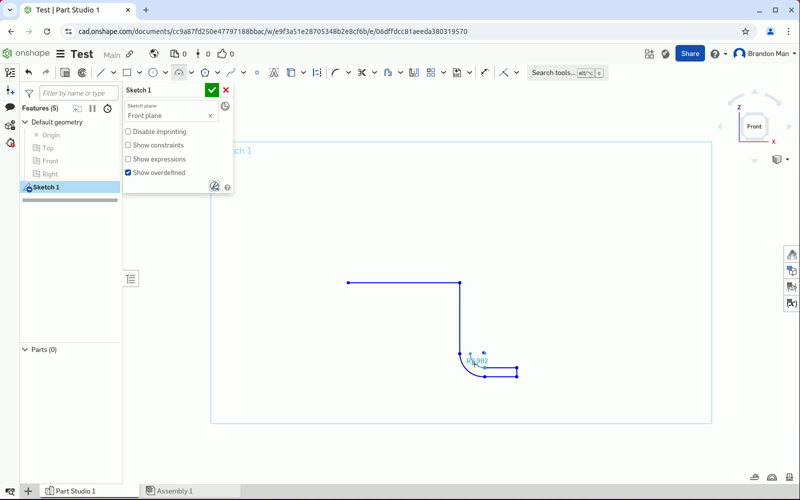
click(474, 363)
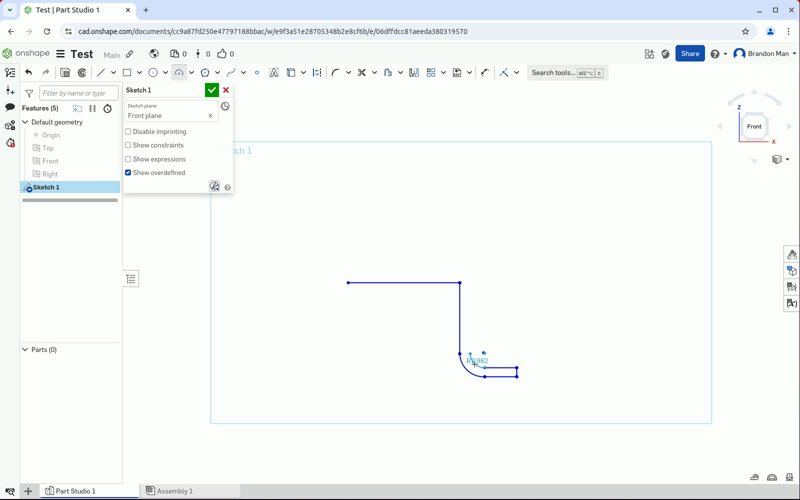
key_up(shift)
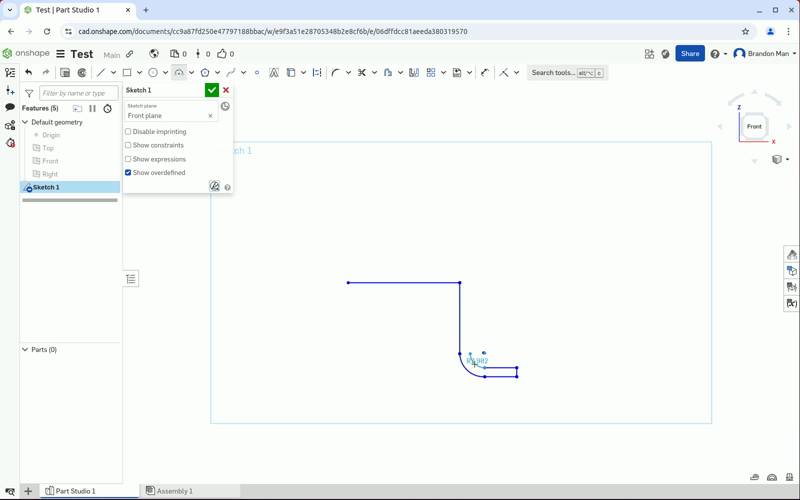
key(esc)
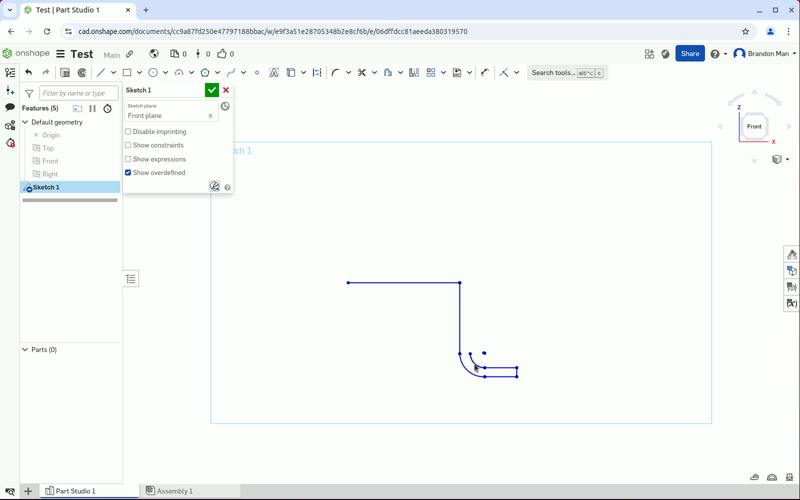
key(l)
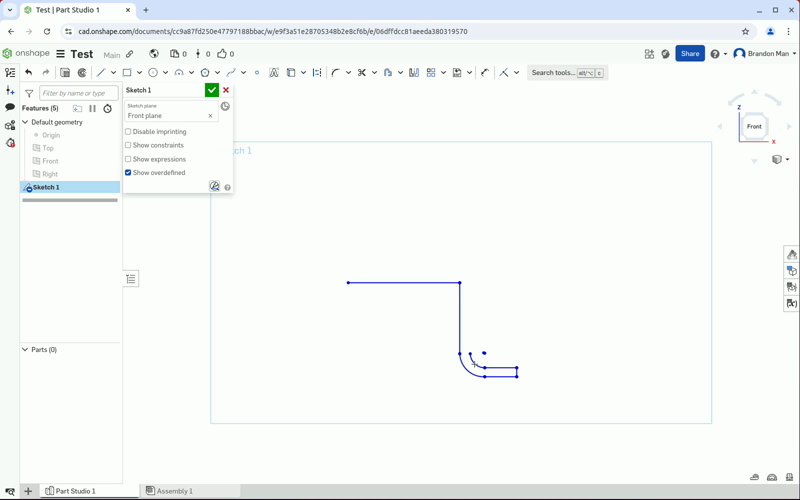
mouse_move(470, 353)
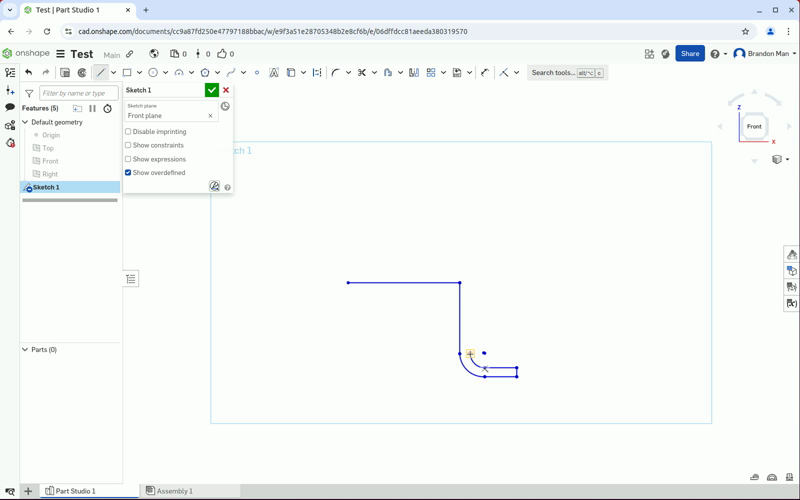
click(470, 353)
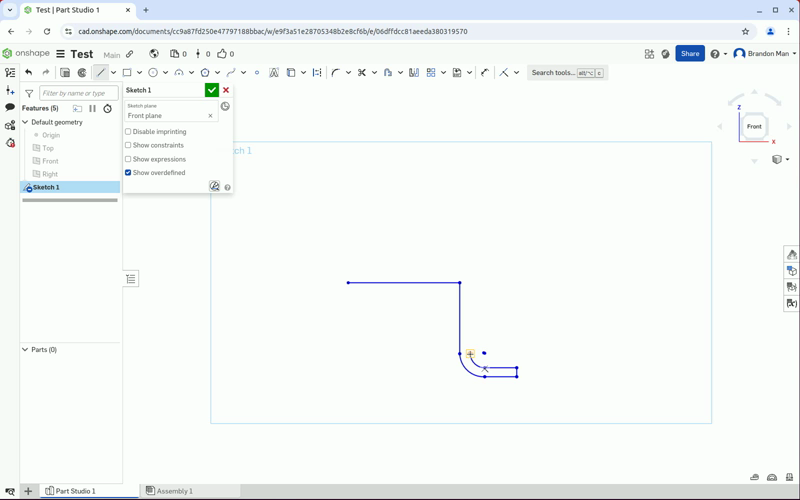
key_down(shift)
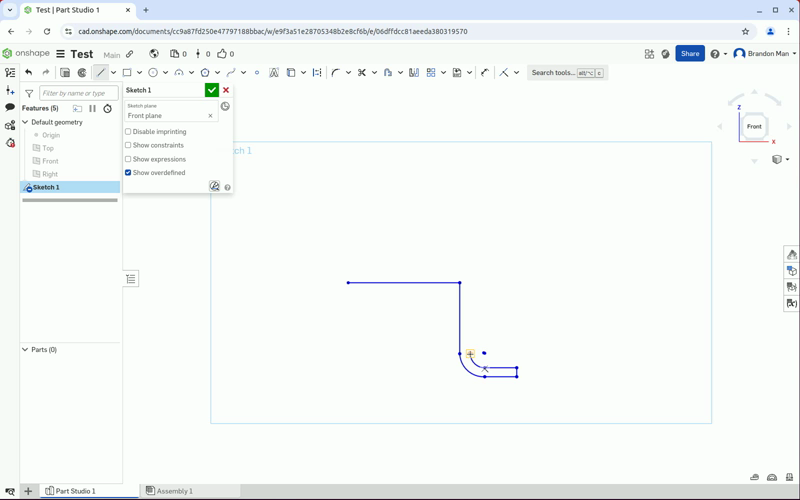
mouse_move(470, 263)
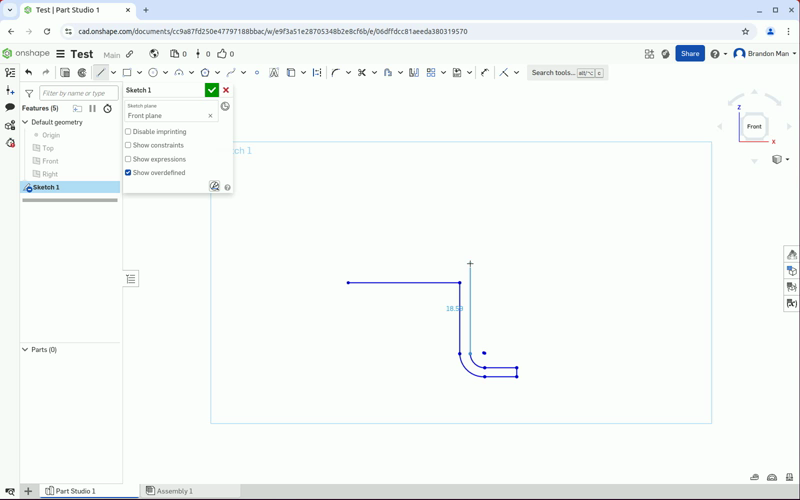
click(470, 263)
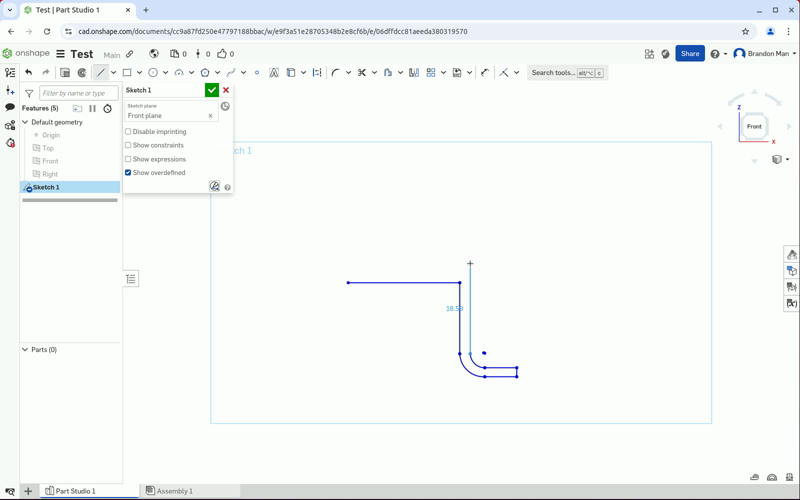
key_up(shift)
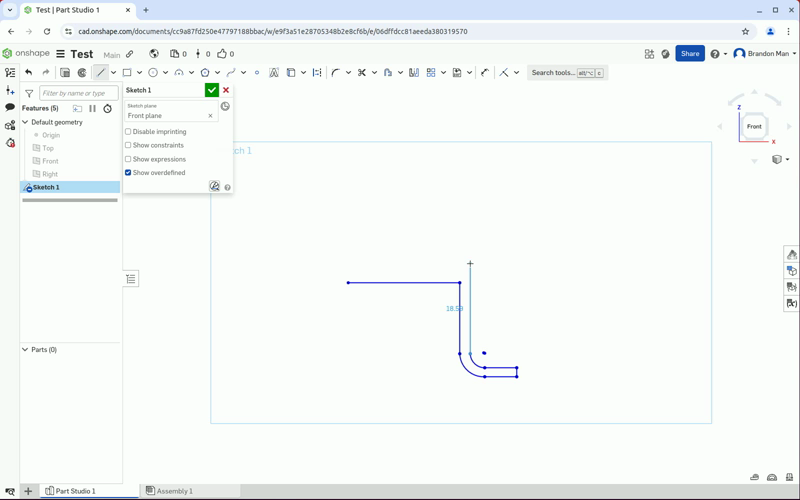
key_down(shift)
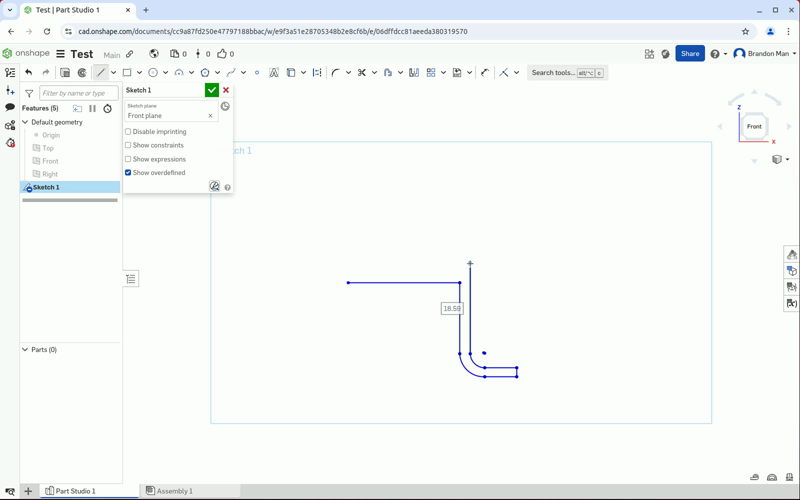
mouse_move(348, 263)
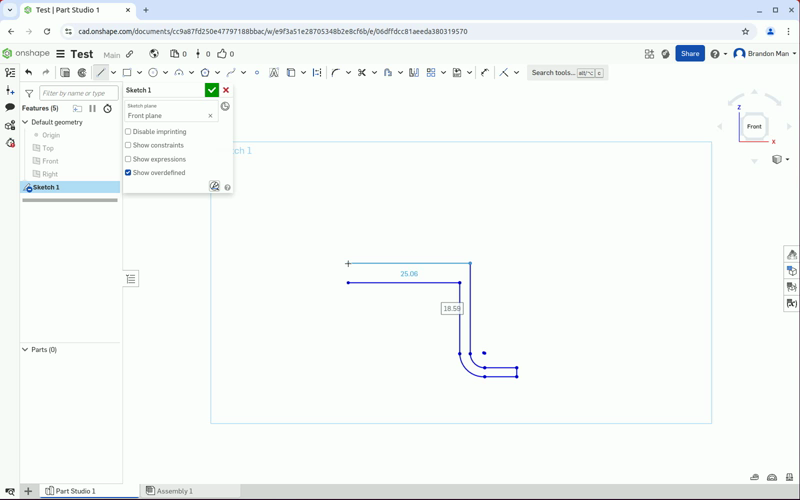
click(348, 263)
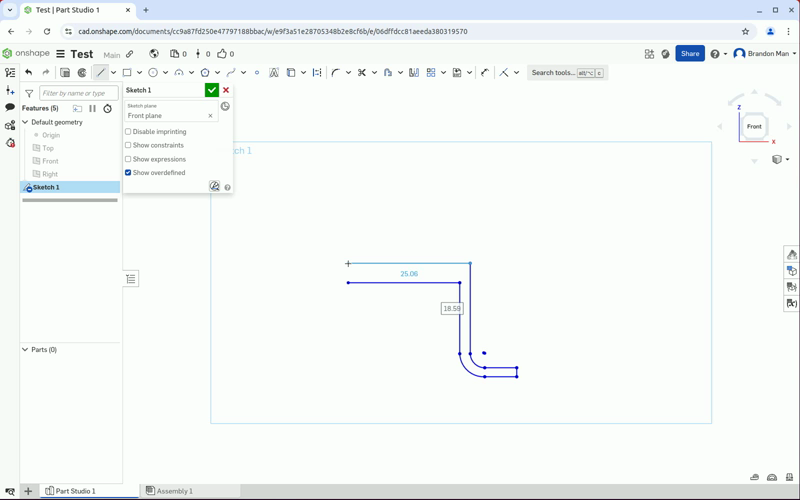
key_up(shift)
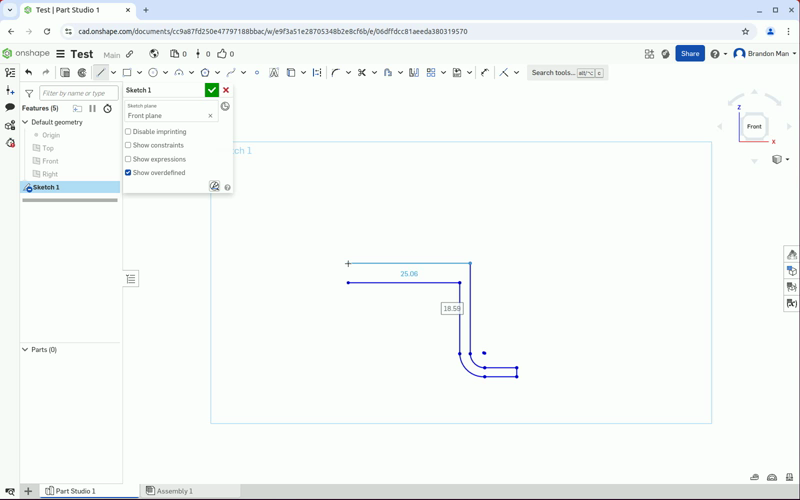
mouse_move(378, 263)
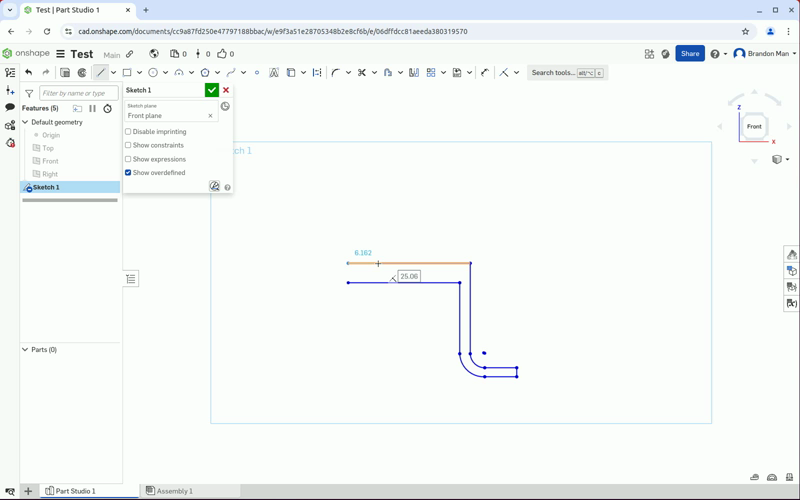
key_down(shift)
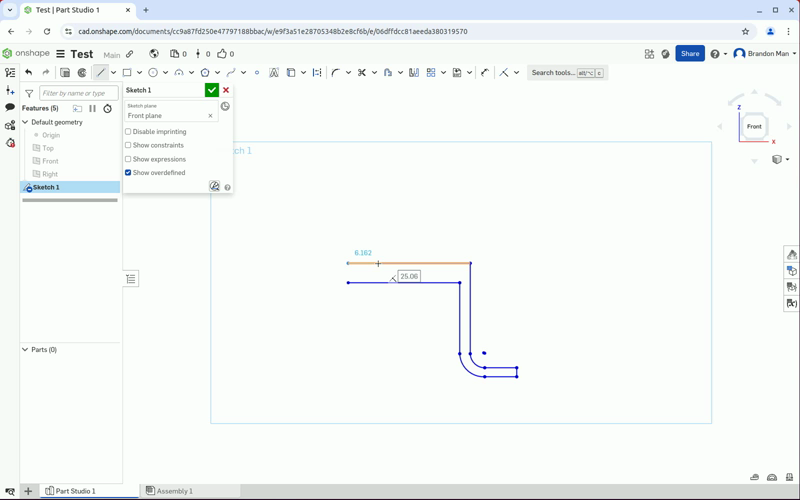
mouse_move(348, 282)
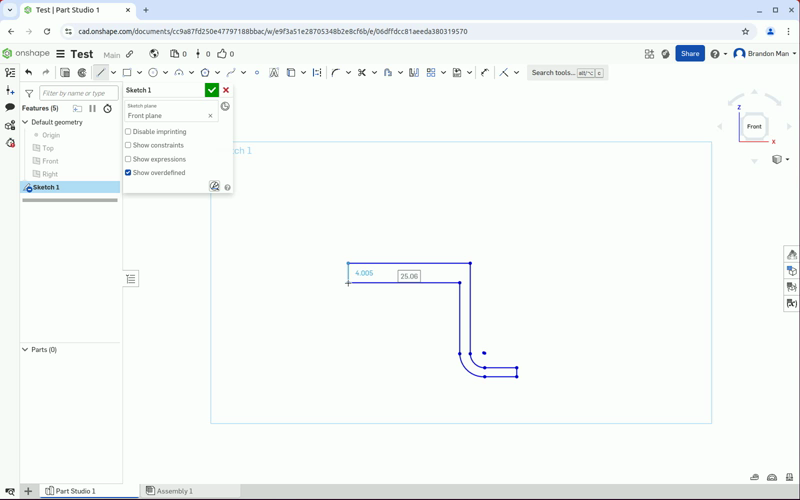
key_up(shift)
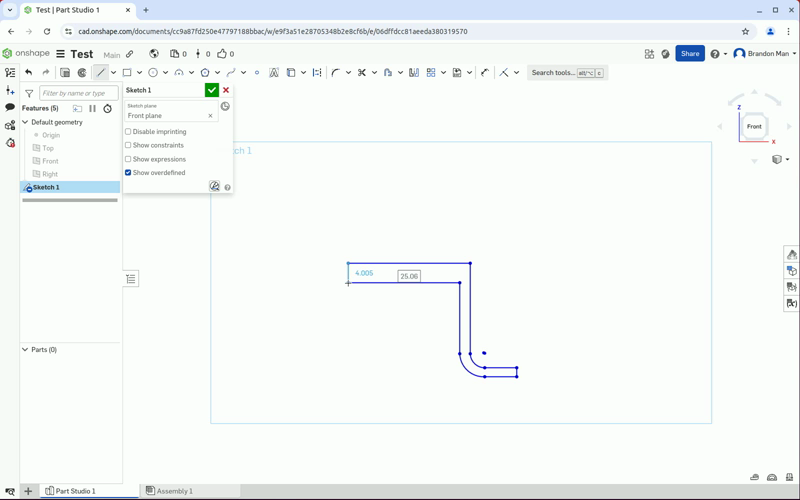
click(348, 282)
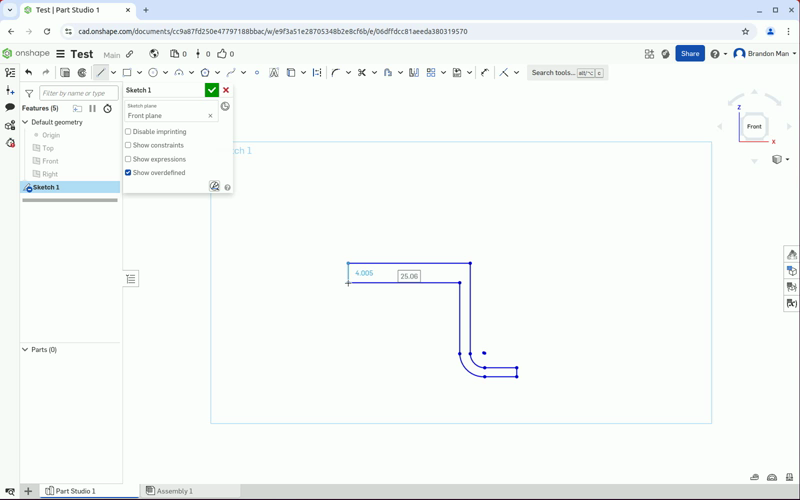
key(esc)
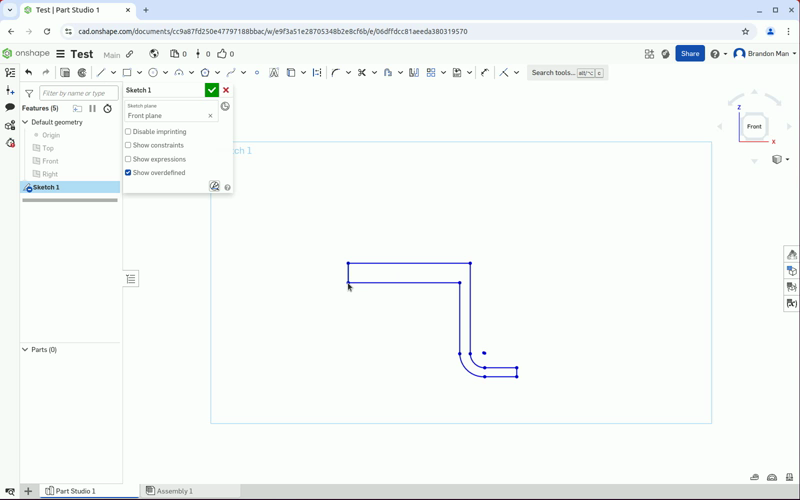
mouse_move(410, 269)
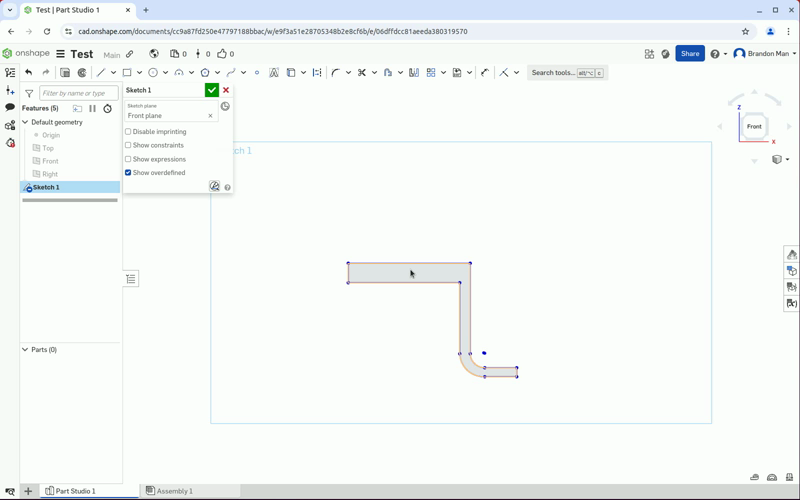
click(410, 269)
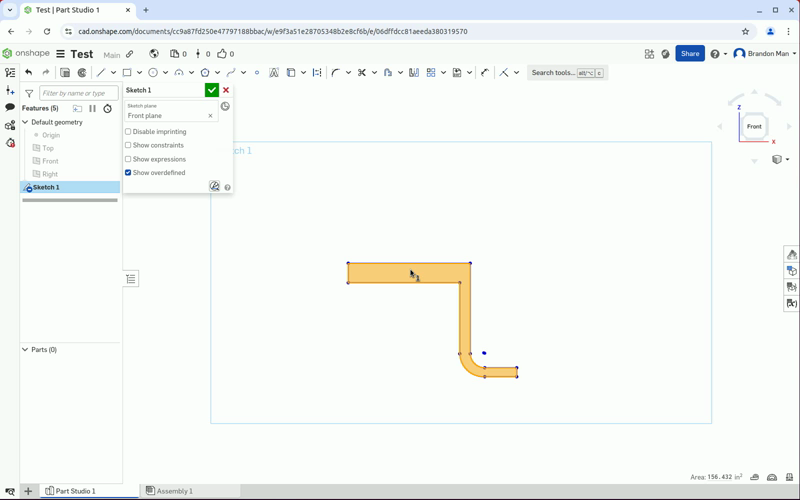
mouse_move(73, 352)
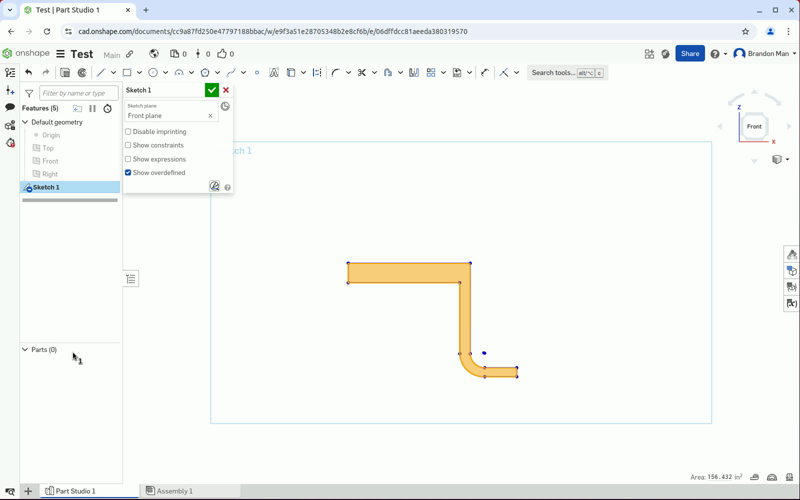
key(shift+y)
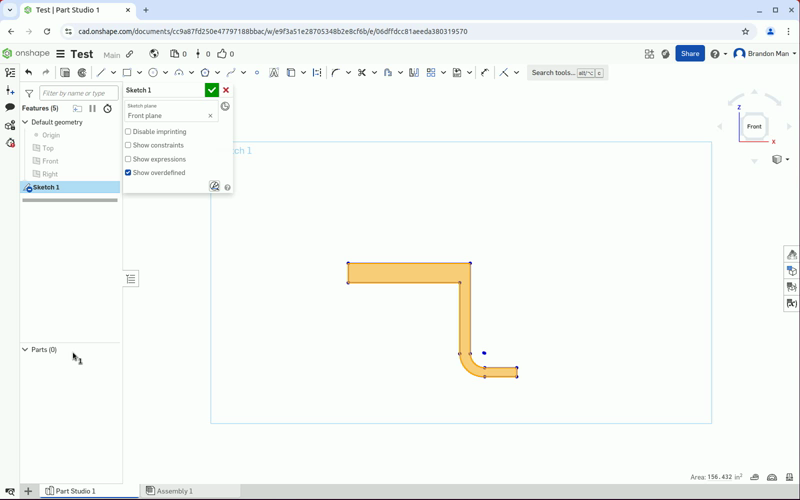
key(shift+e)
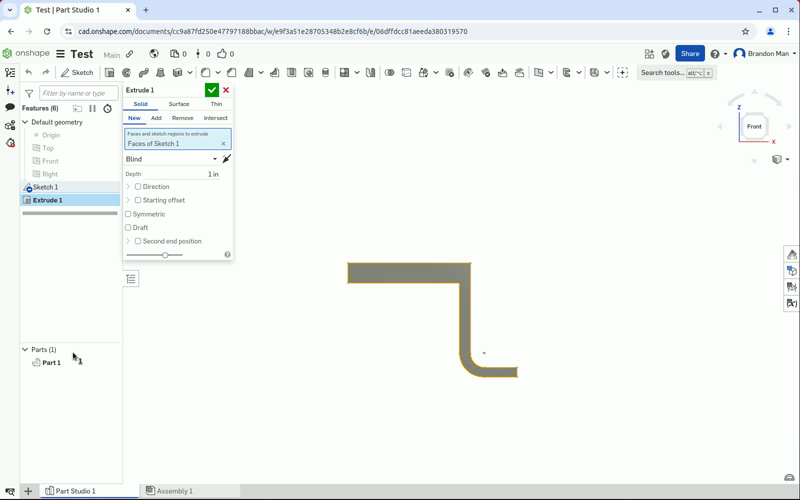
mouse_move(143, 106)
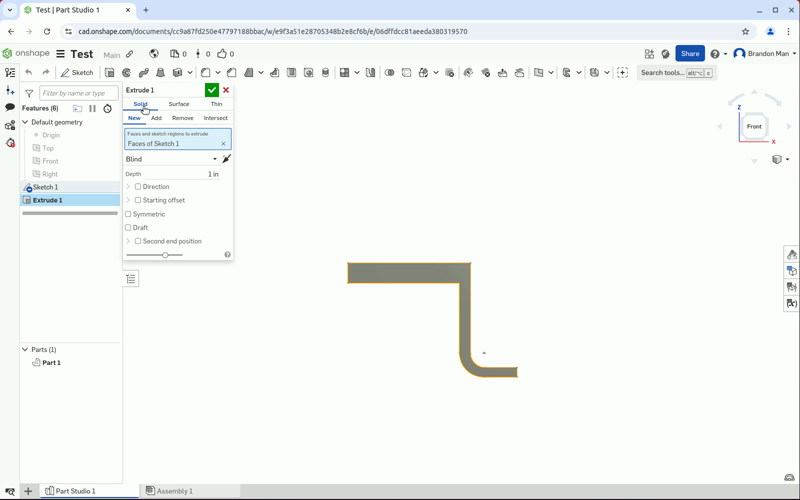
click(143, 106)
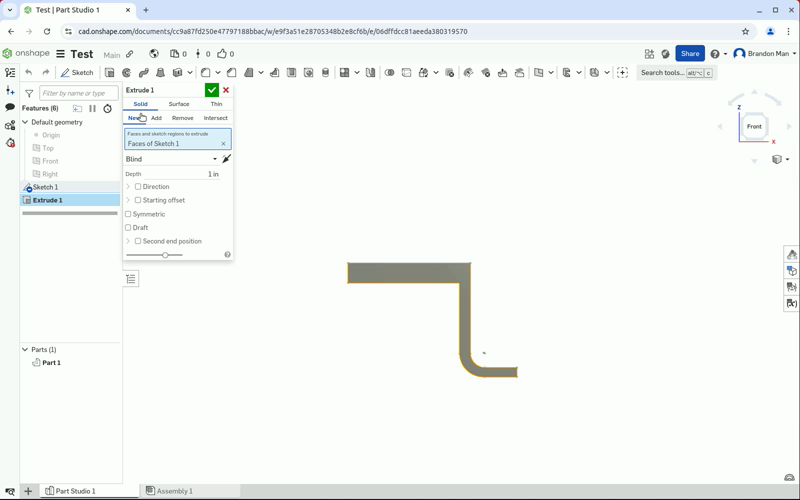
mouse_move(137, 120)
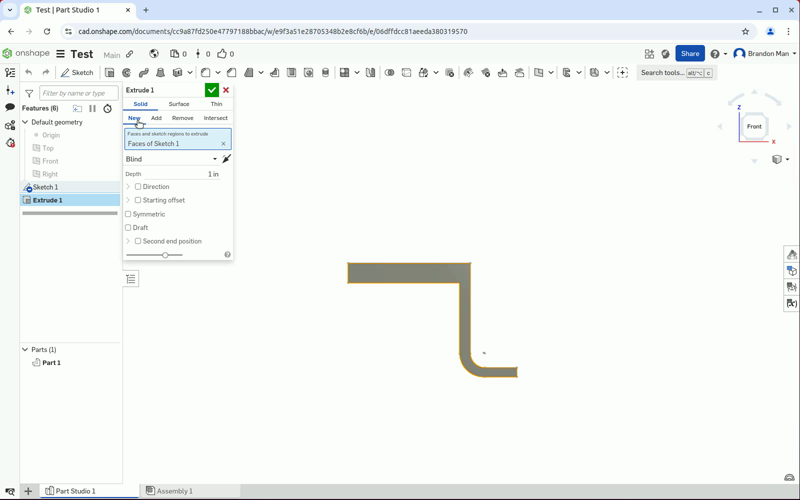
click(137, 120)
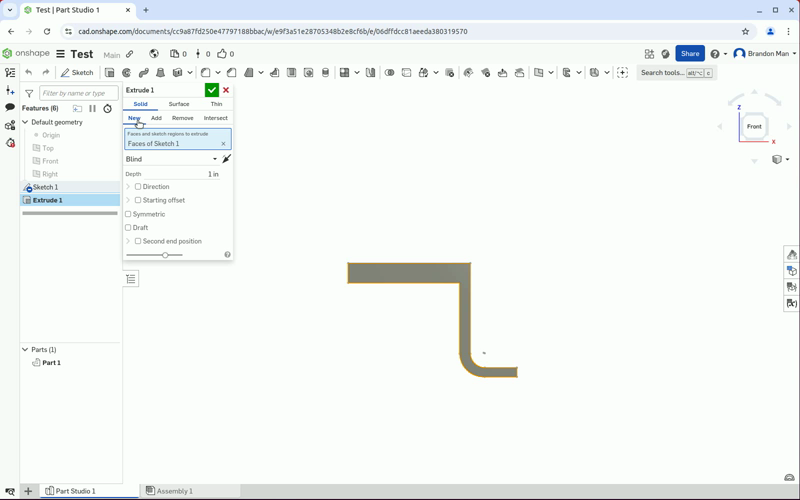
key(tab, 4)
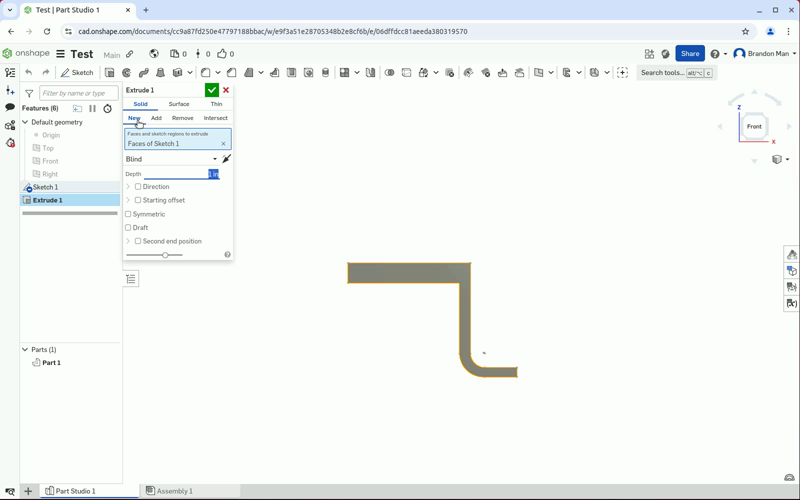
text(11.554)
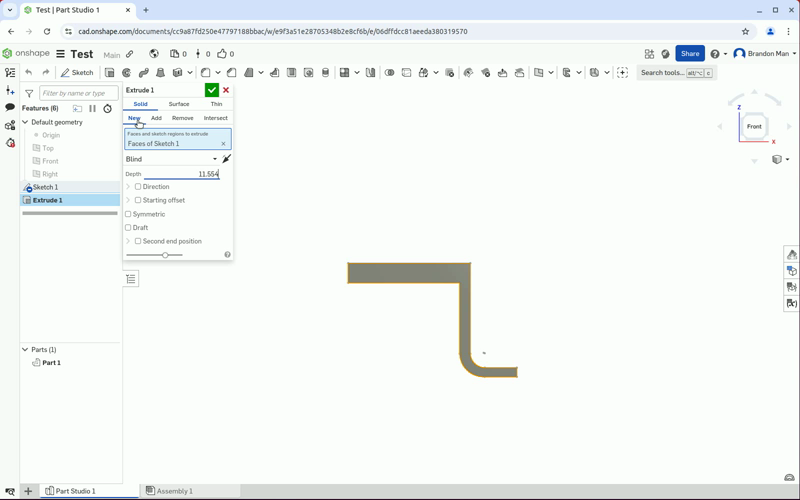
key(enter)
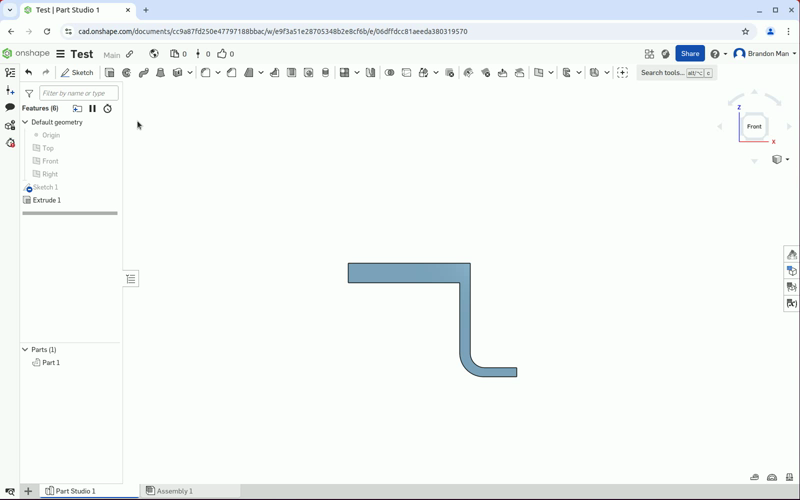
key(shift+h)
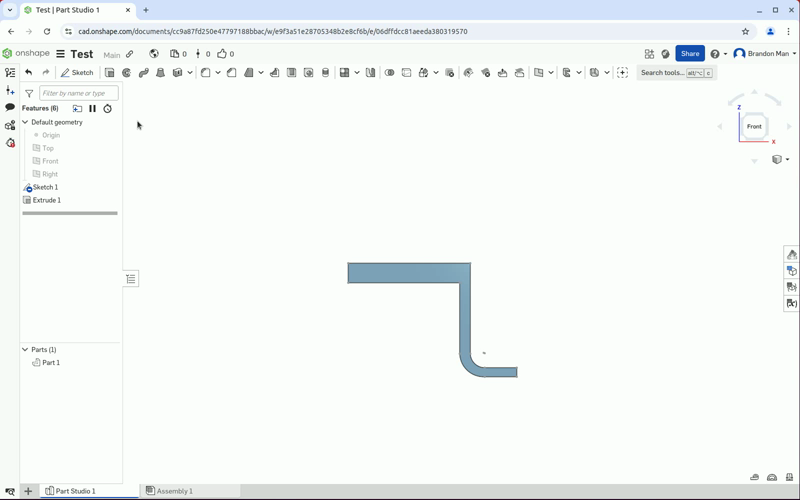
key(shift+h)
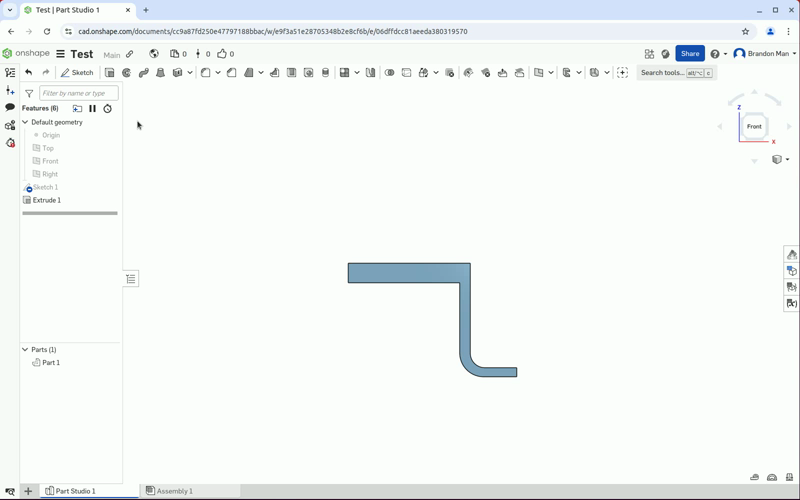
mouse_move(73, 189)
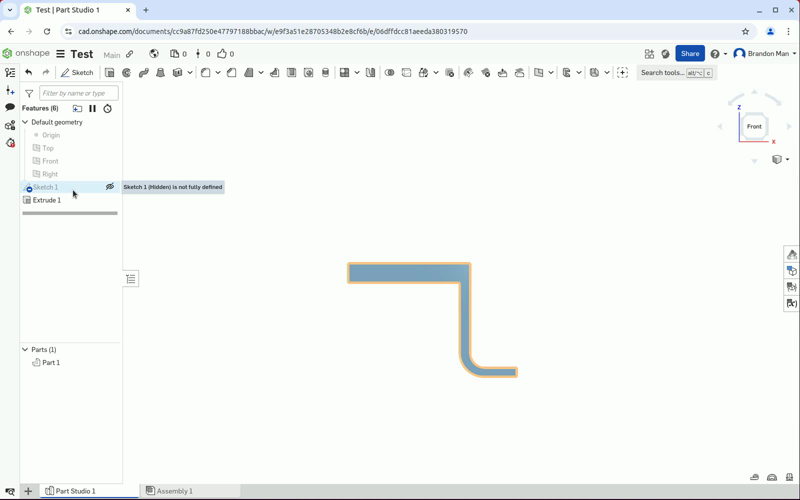
click(73, 189)
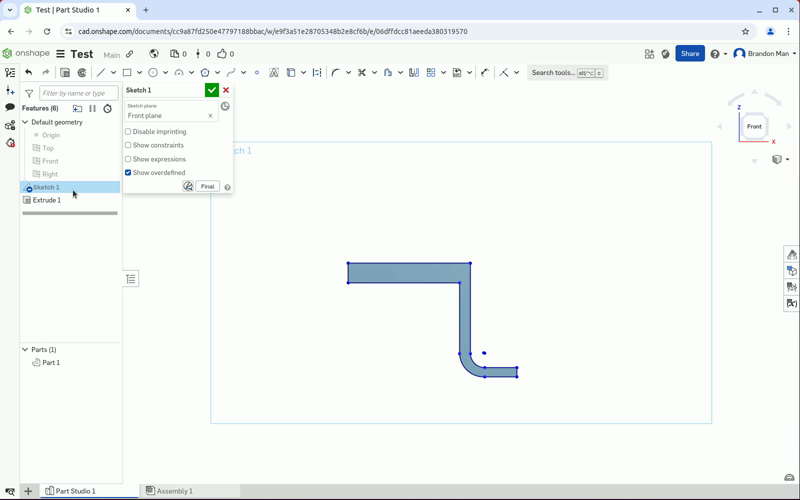
mouse_move(229, 92)
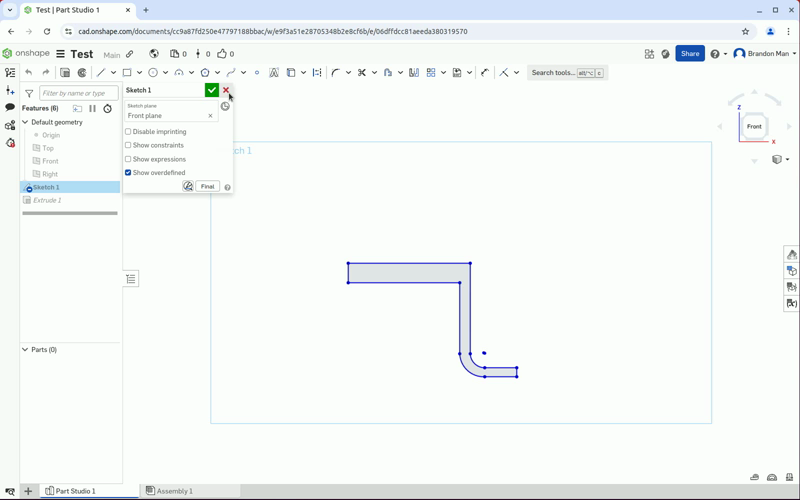
click(229, 92)
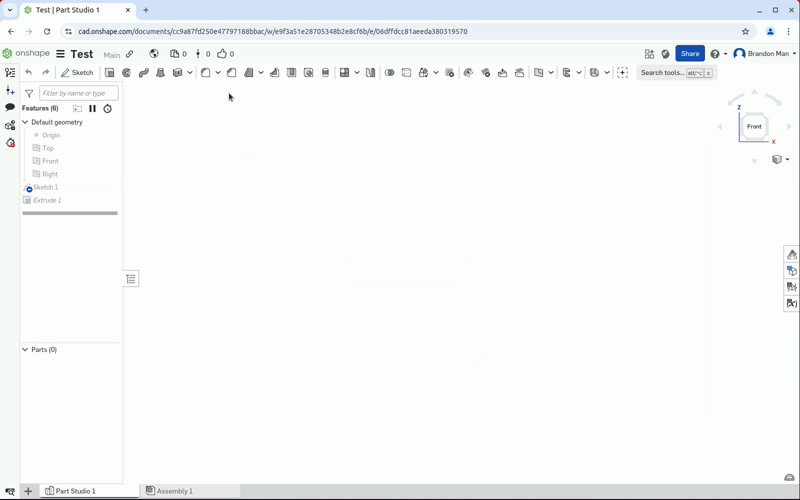
mouse_move(73, 352)
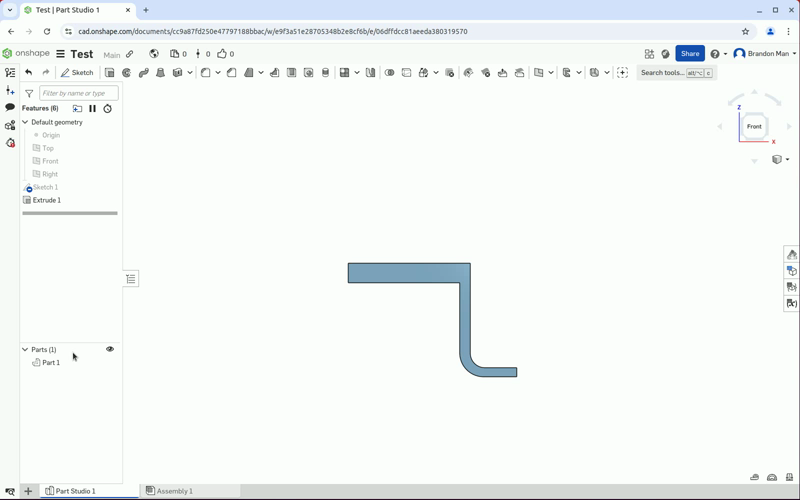
key(y)
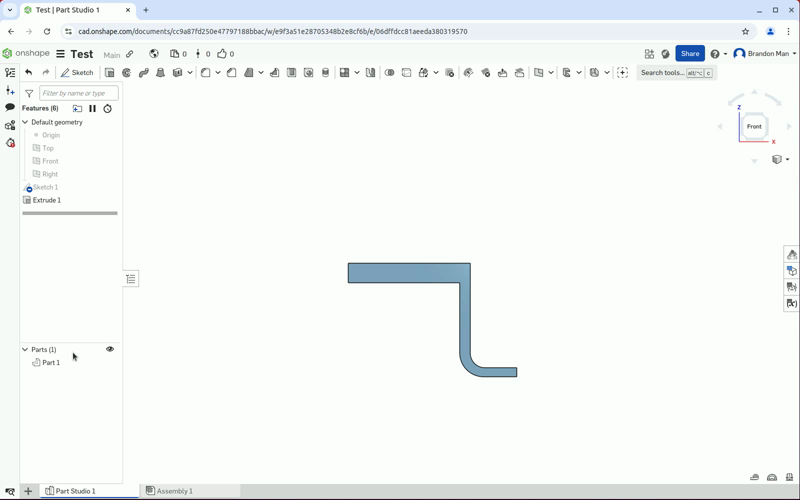
key(shift+p)
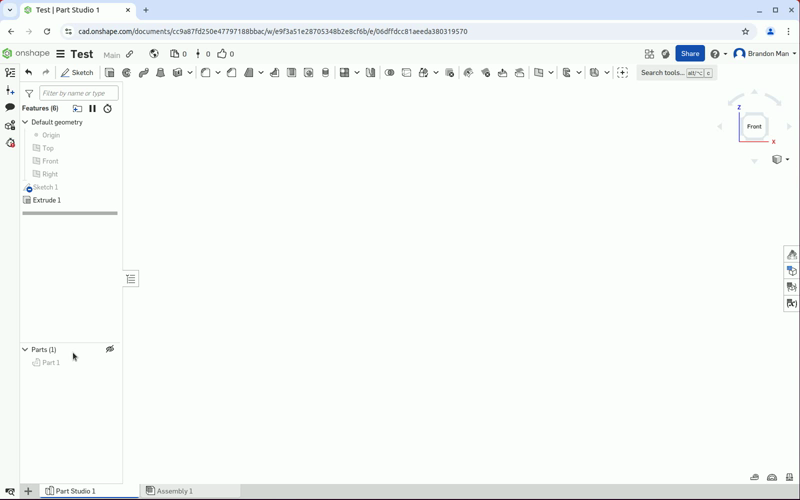
key(space)
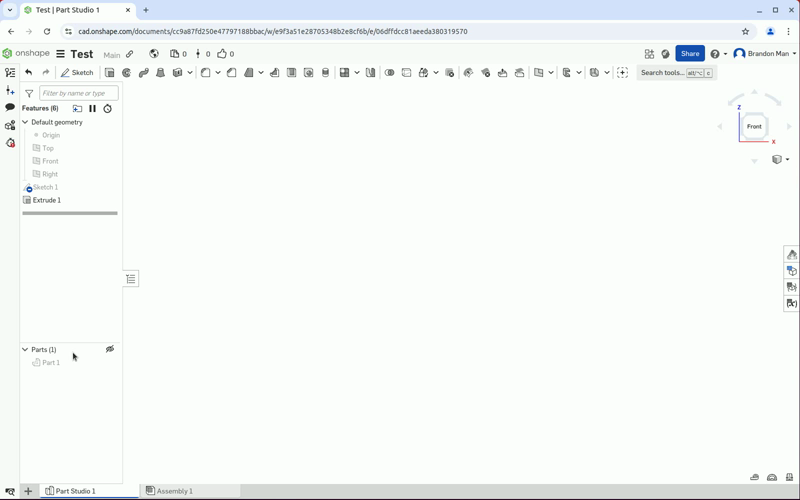
key_down(shift)
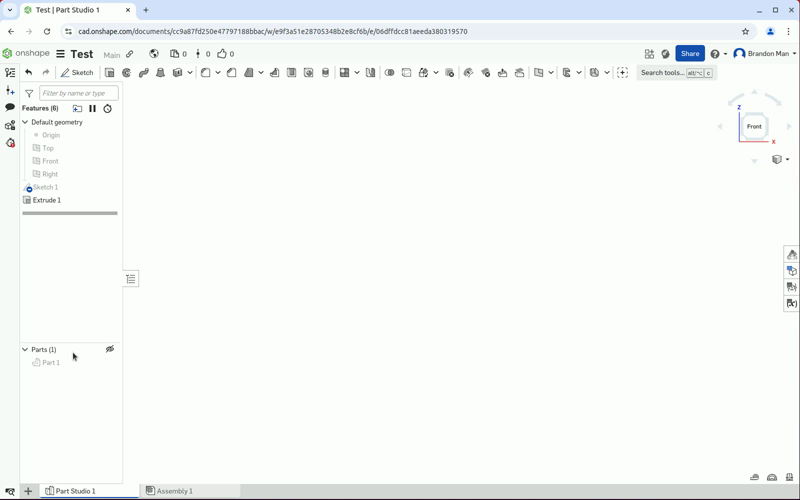
key(left)
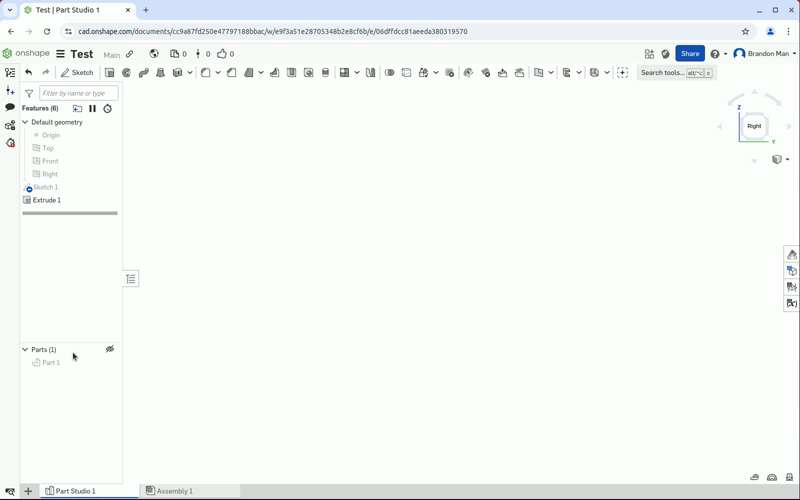
key_up(shift)
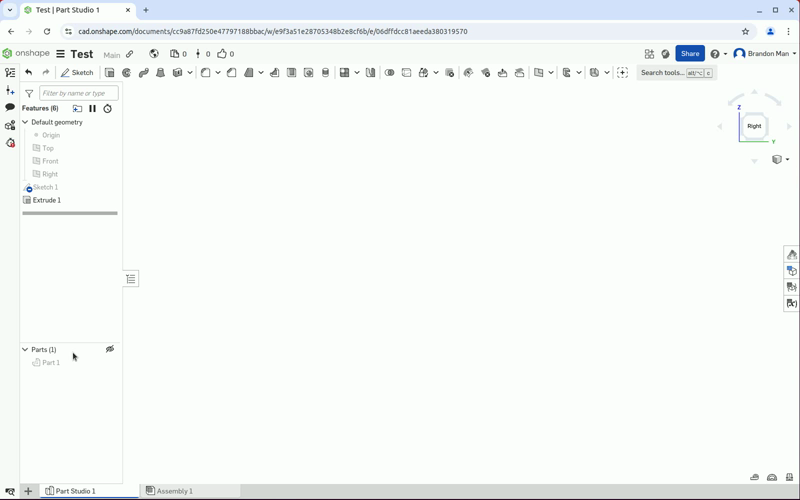
mouse_move(73, 352)
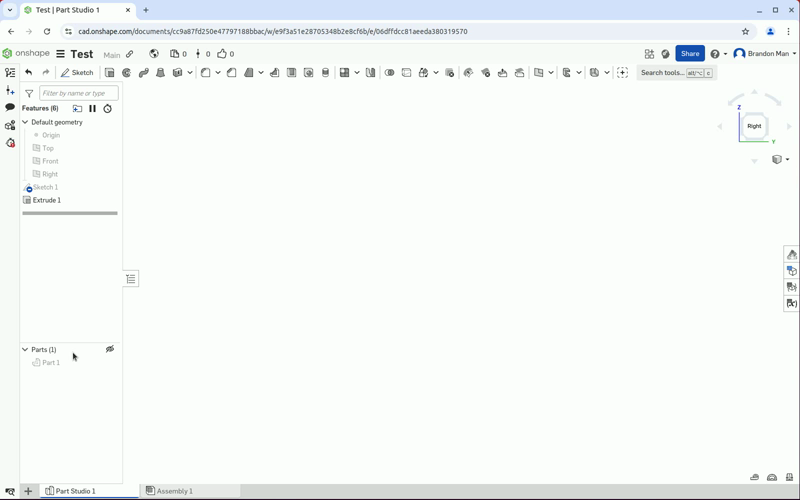
key(shift+y)
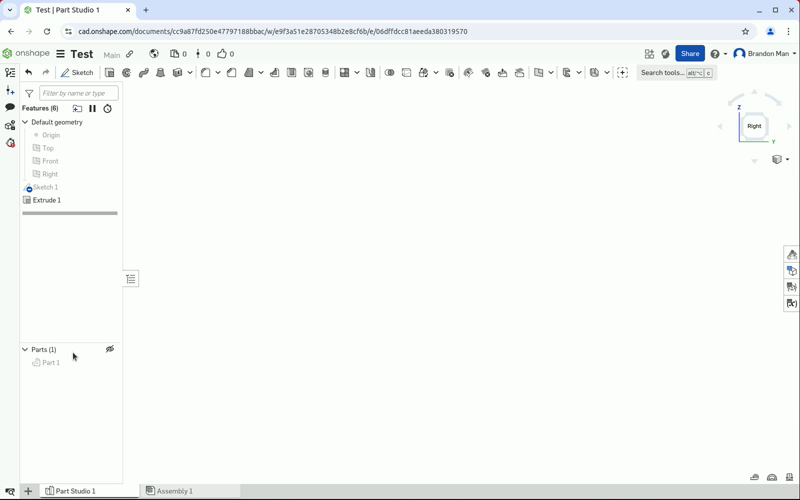
key(shift+s)
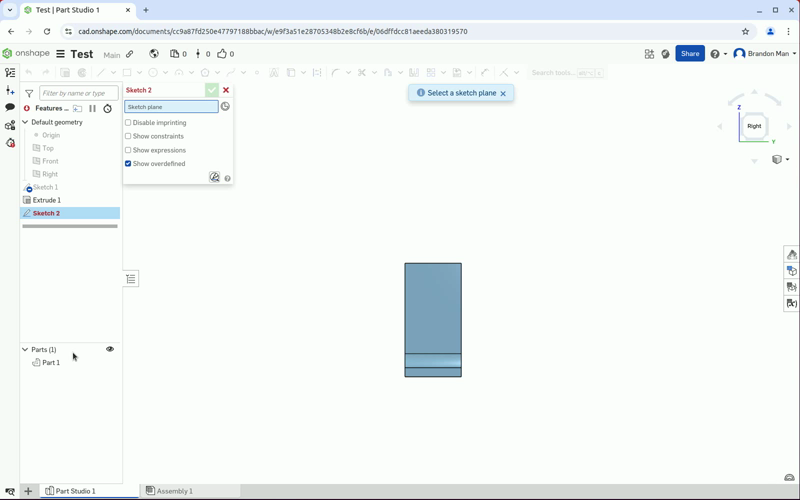
mouse_move(73, 176)
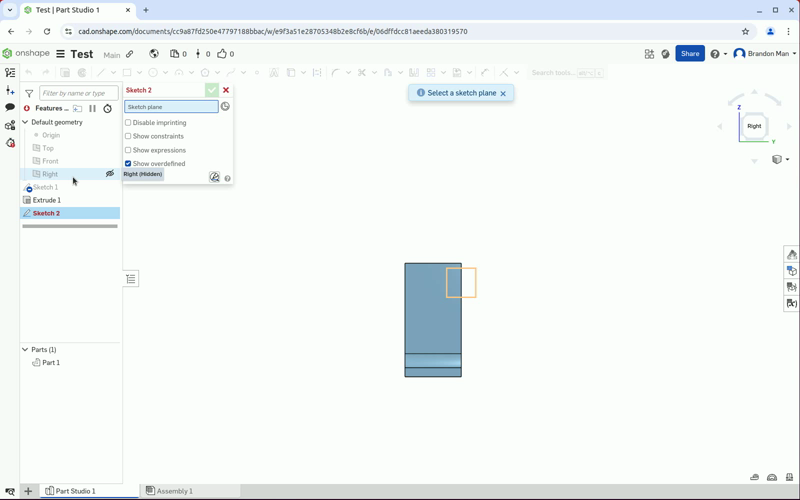
click(73, 176)
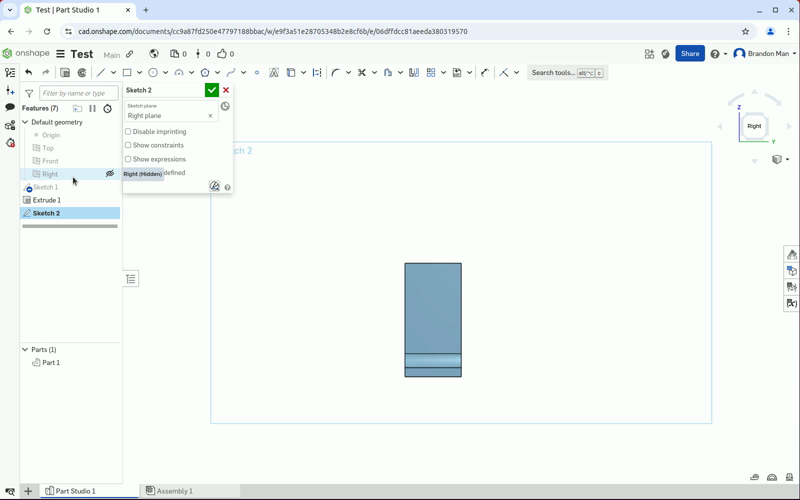
mouse_move(73, 352)
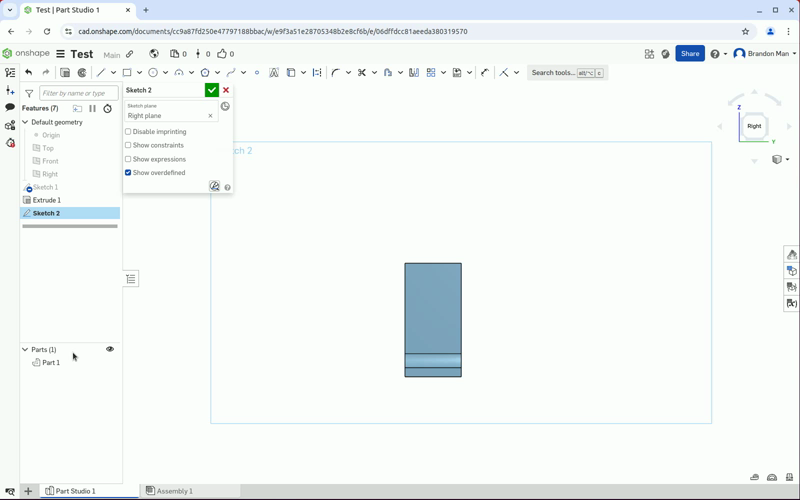
key(y)
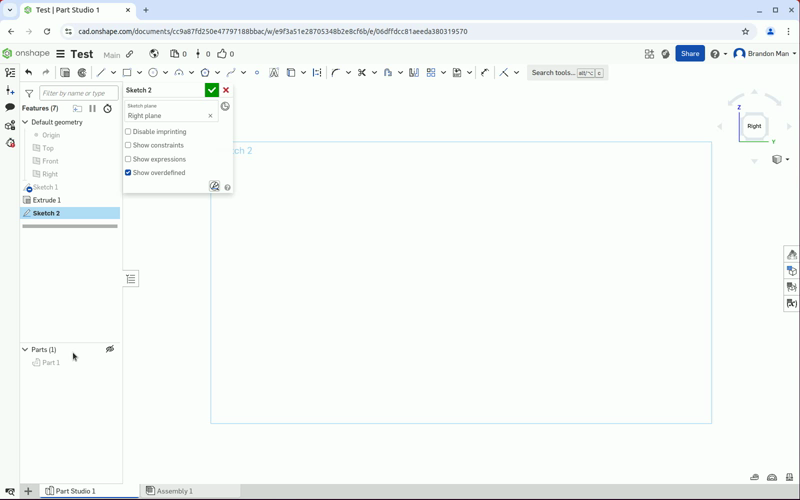
key(l)
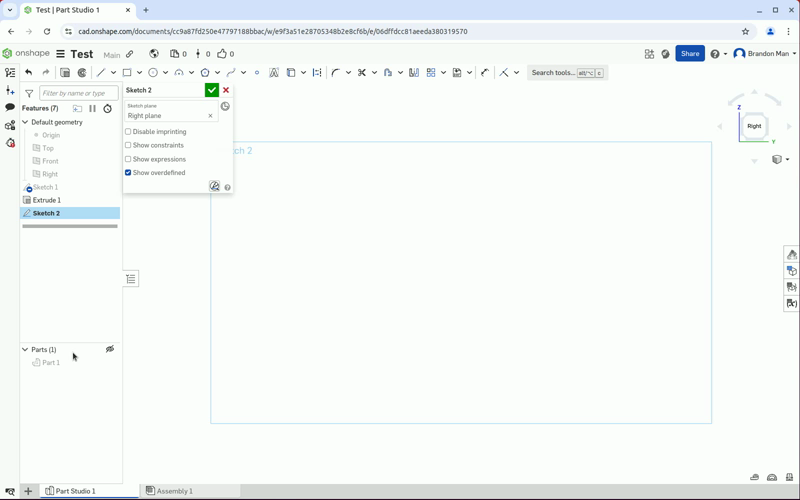
key_down(shift)
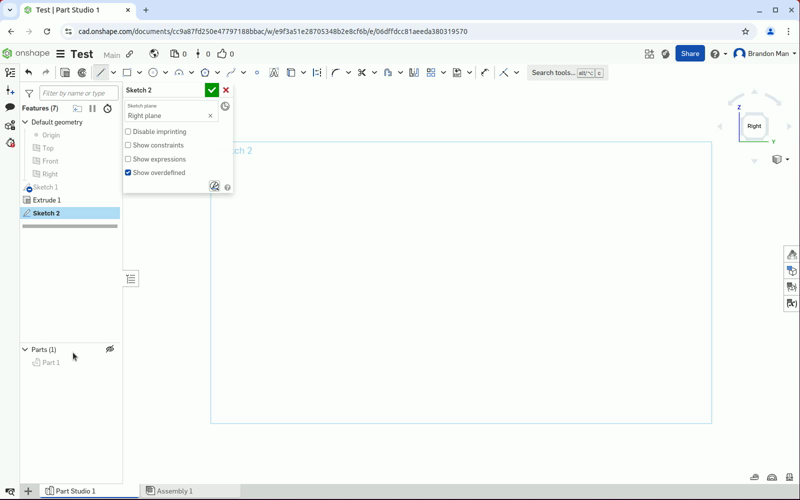
mouse_move(383, 391)
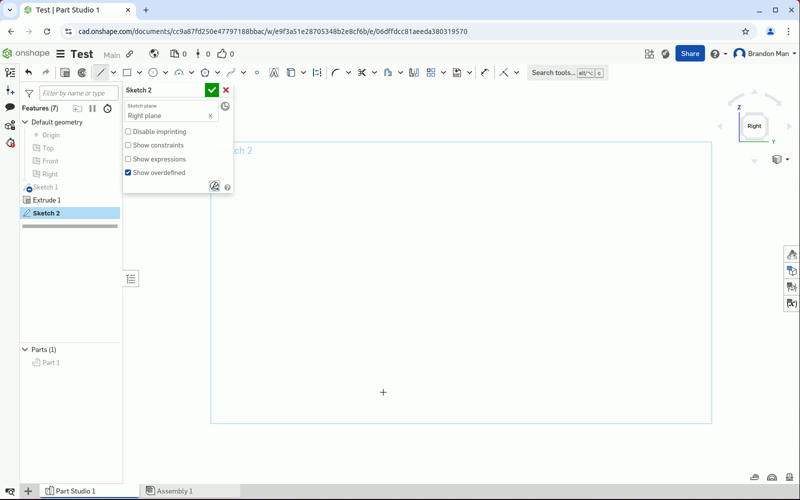
click(383, 391)
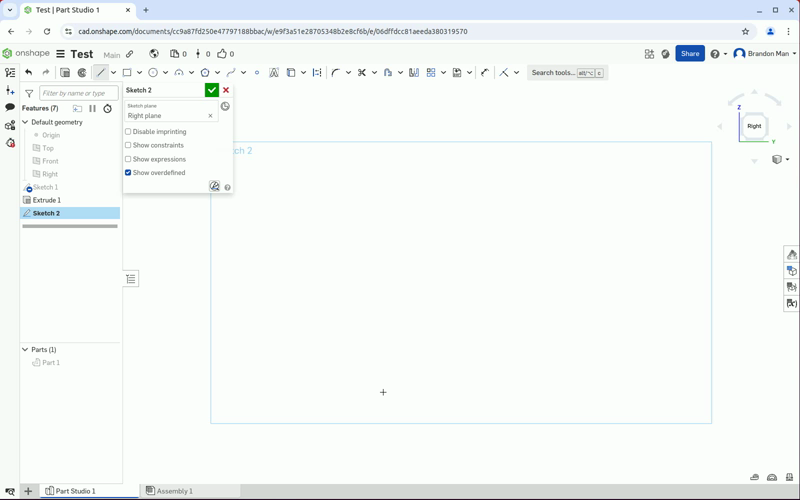
key_up(shift)
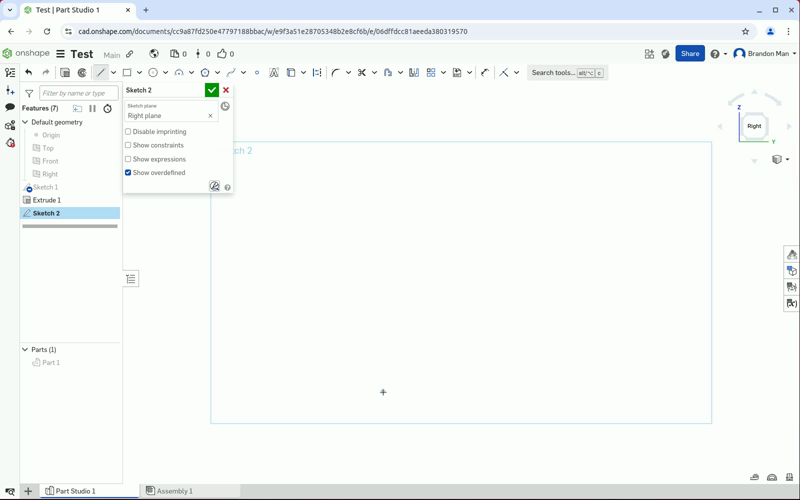
key_down(shift)
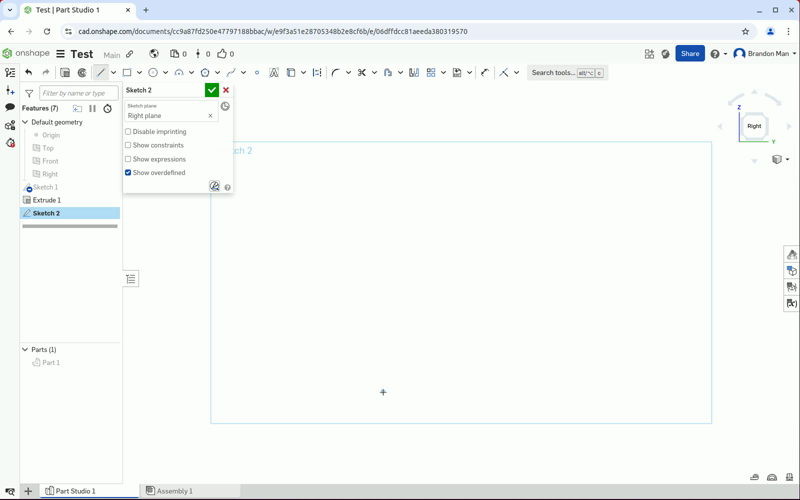
mouse_move(413, 391)
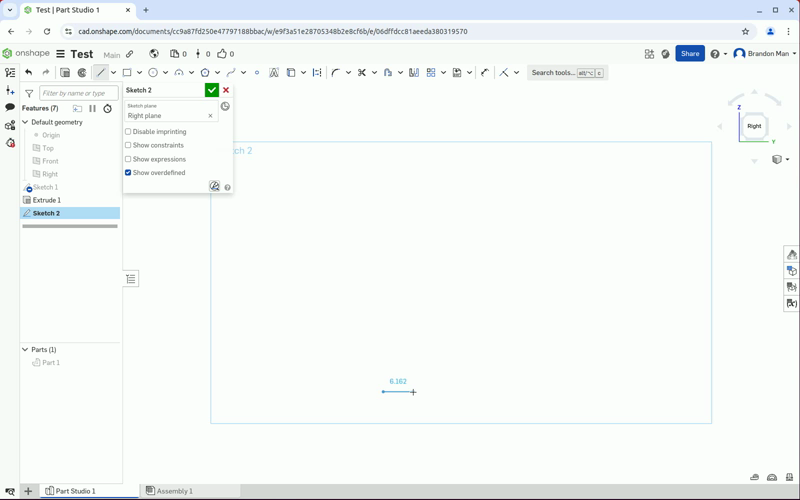
mouse_move(432, 391)
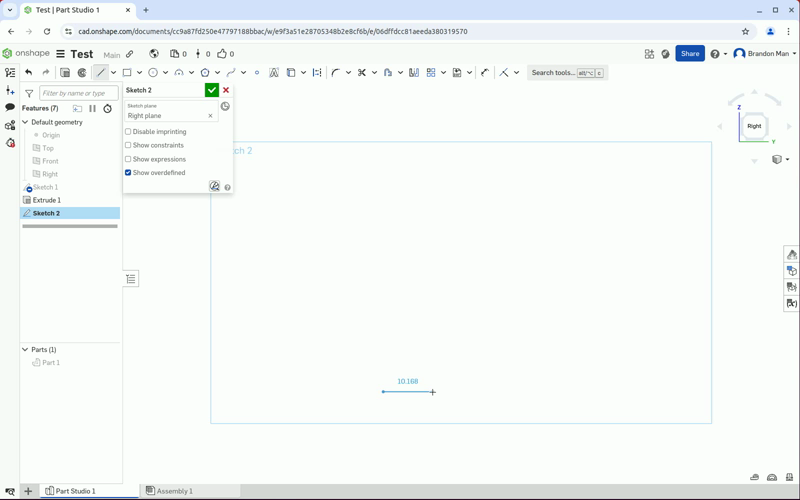
click(432, 391)
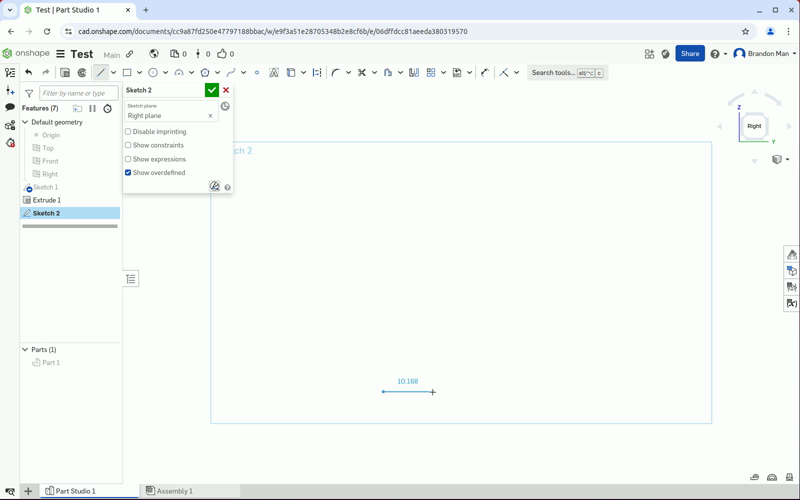
key_up(shift)
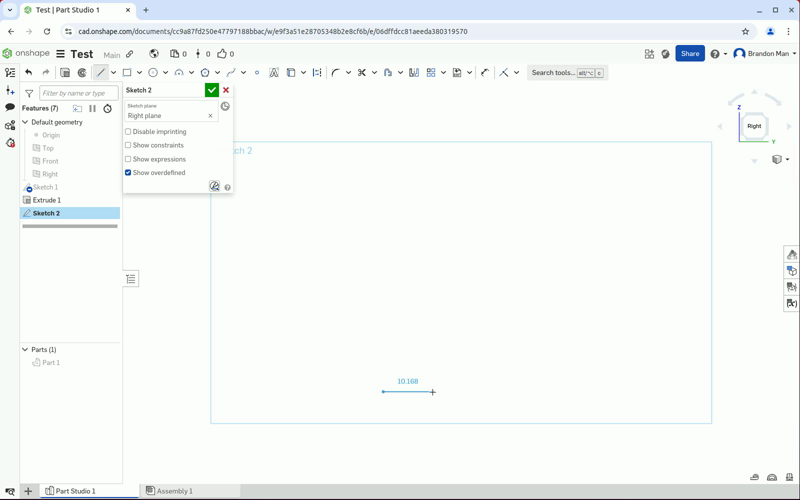
key_down(shift)
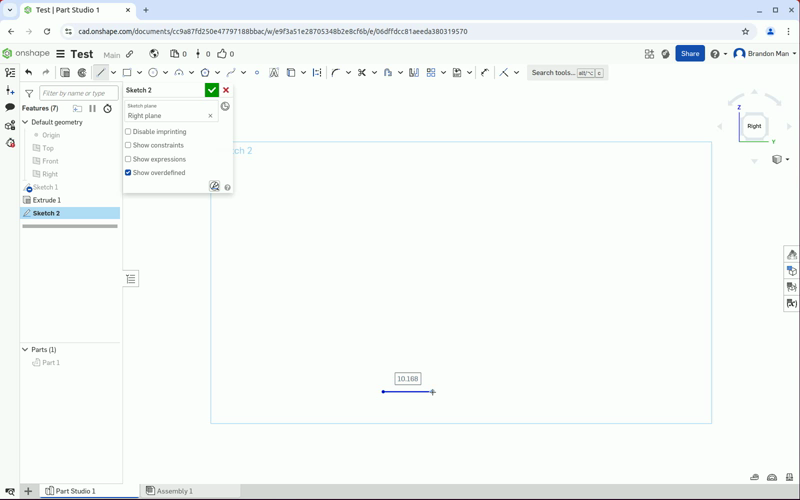
mouse_move(432, 282)
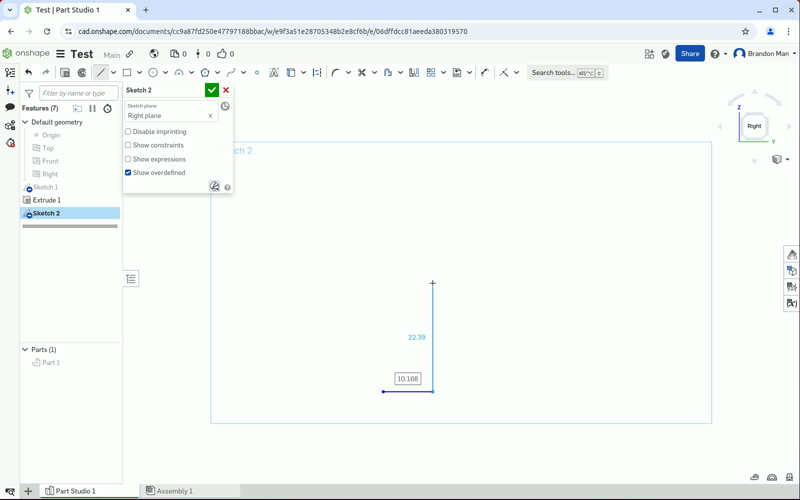
click(432, 282)
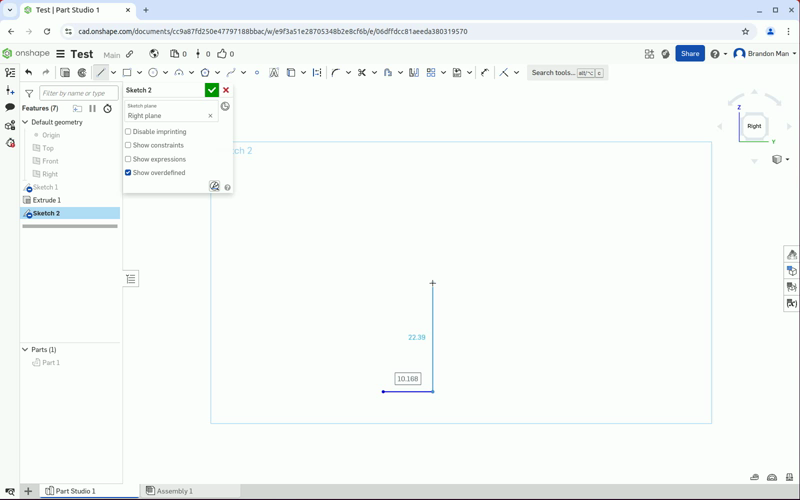
key_up(shift)
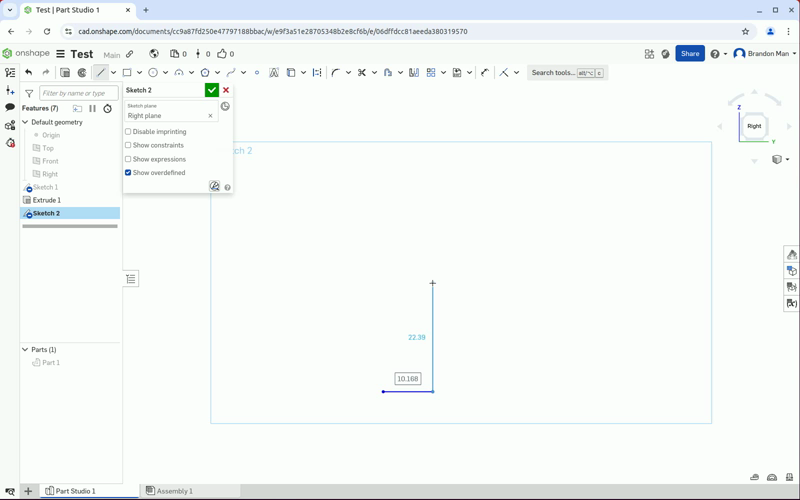
key_down(shift)
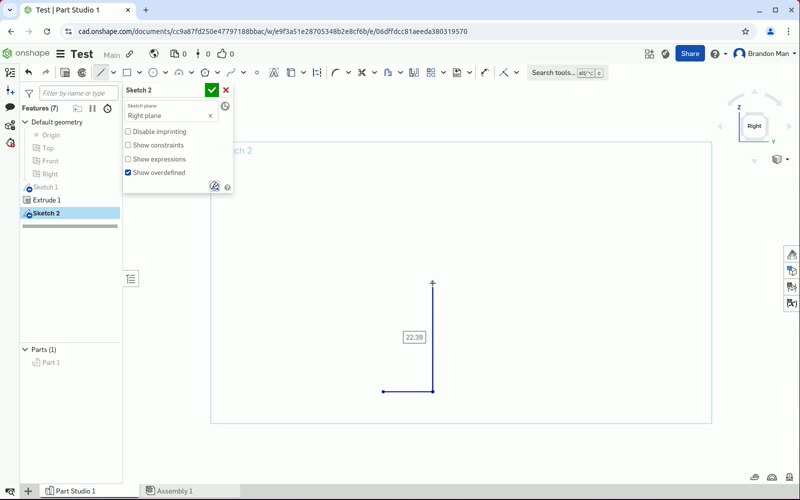
mouse_move(462, 282)
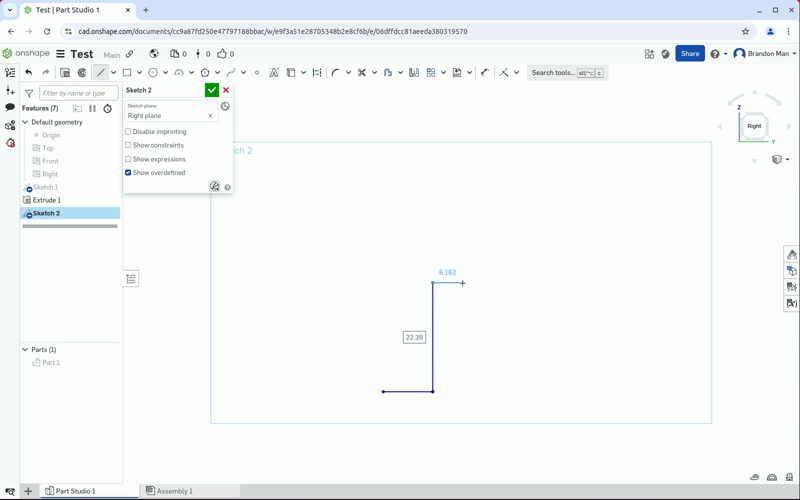
mouse_move(383, 282)
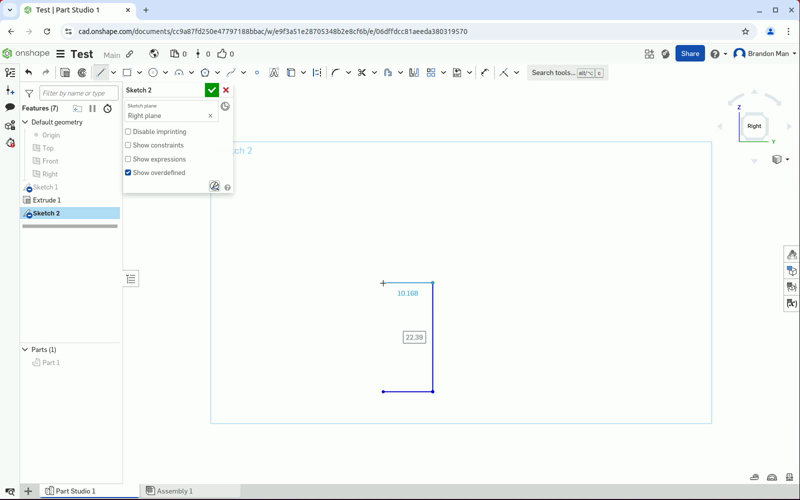
click(383, 282)
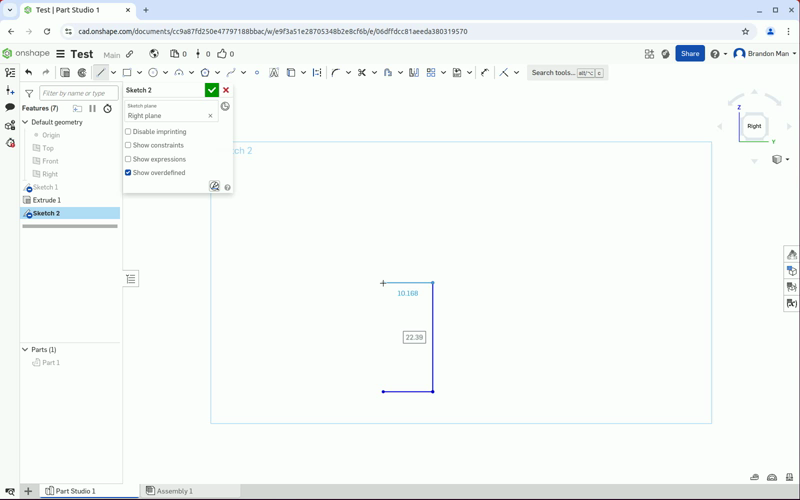
key_up(shift)
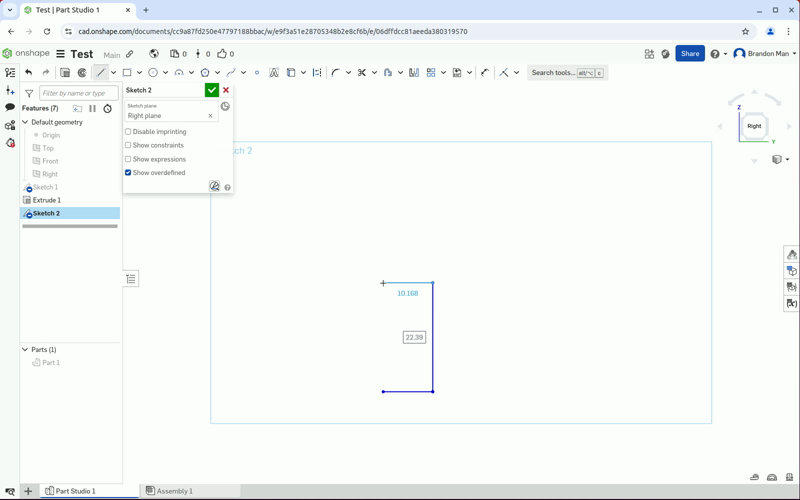
key_down(shift)
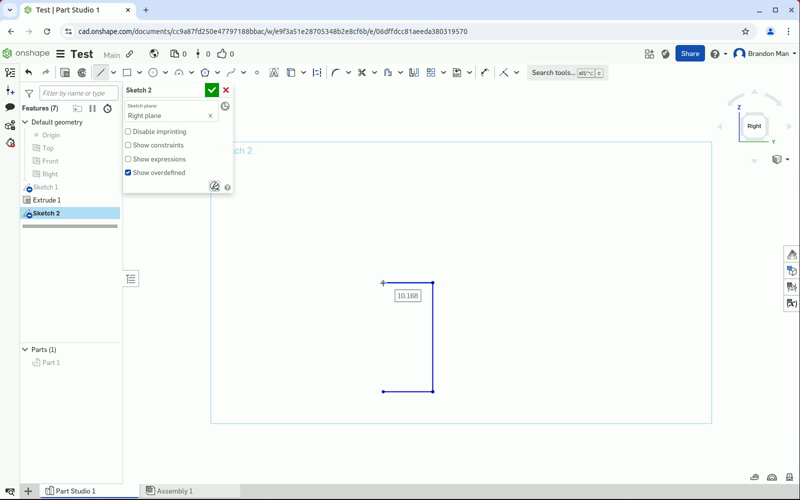
mouse_move(383, 391)
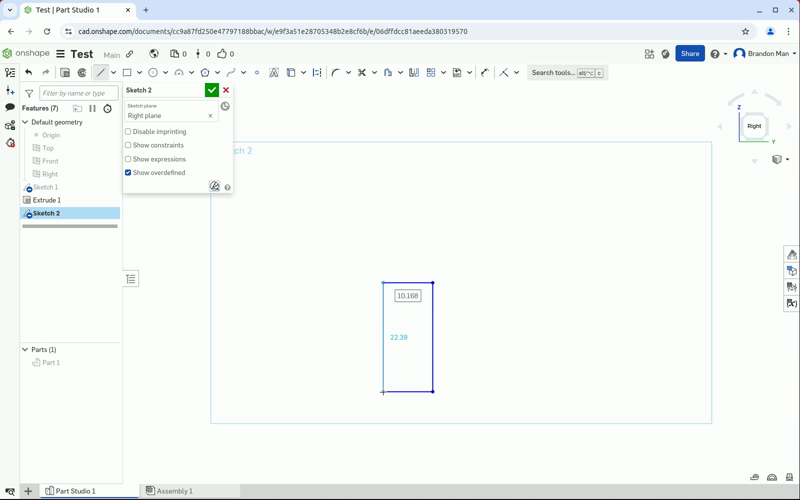
key_up(shift)
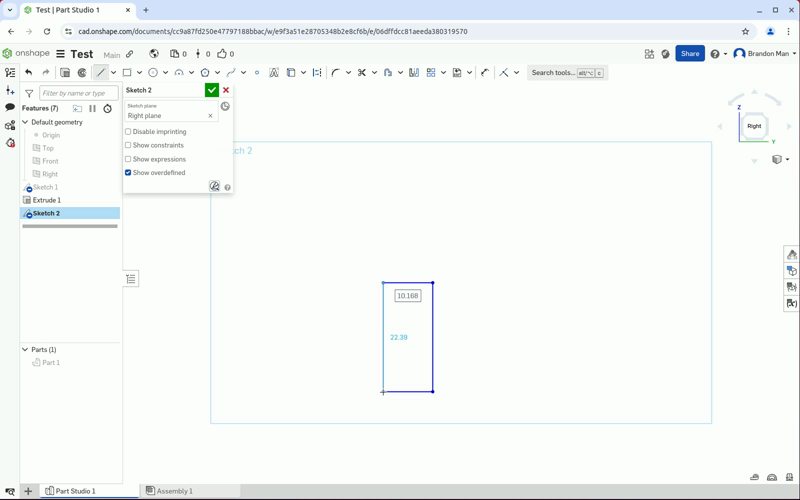
click(383, 391)
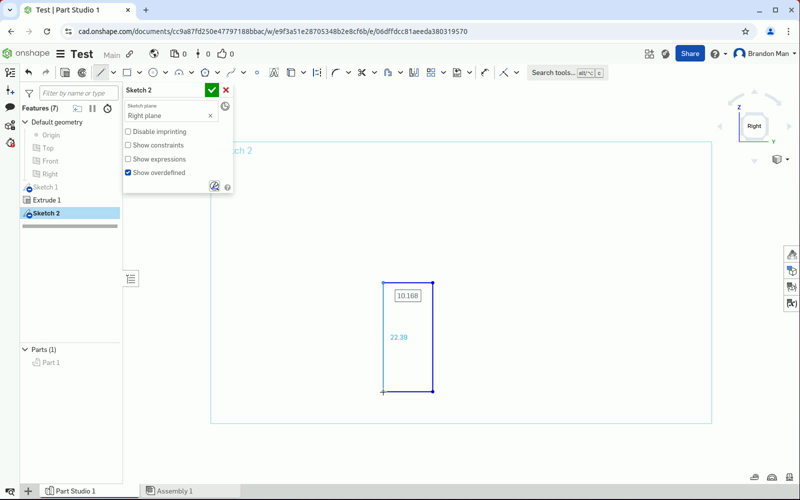
key(esc)
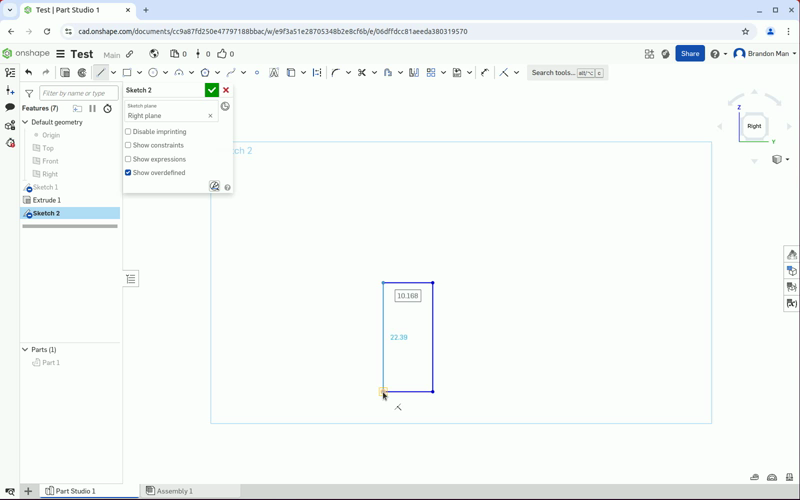
mouse_move(411, 337)
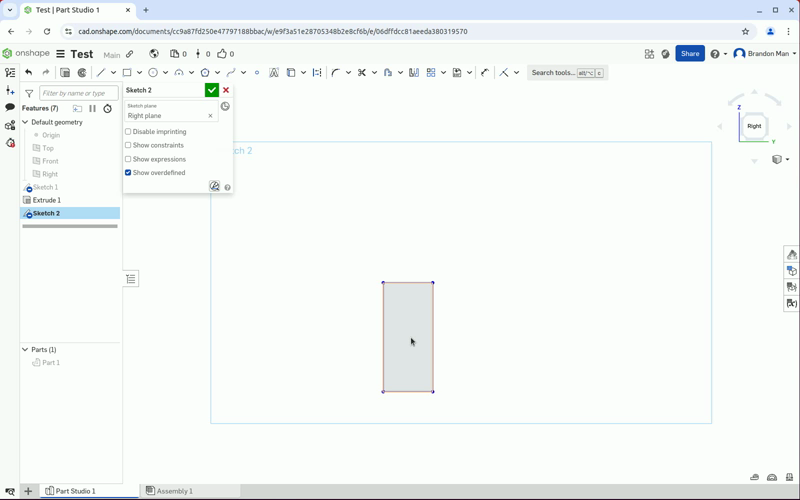
click(411, 337)
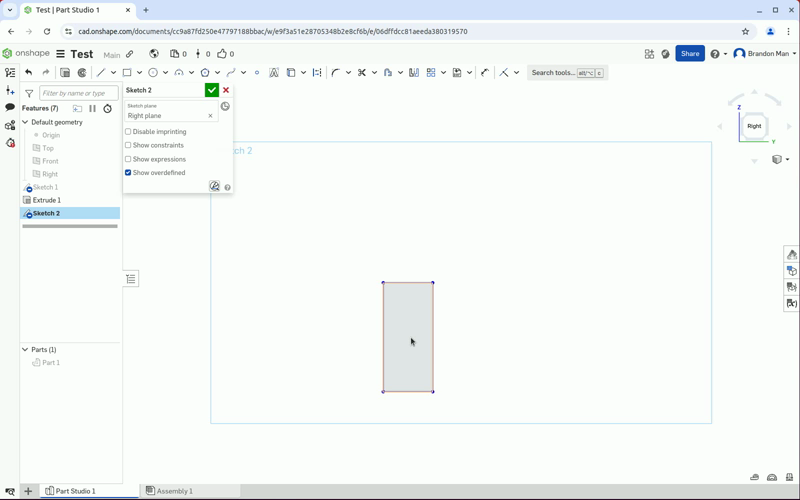
mouse_move(73, 352)
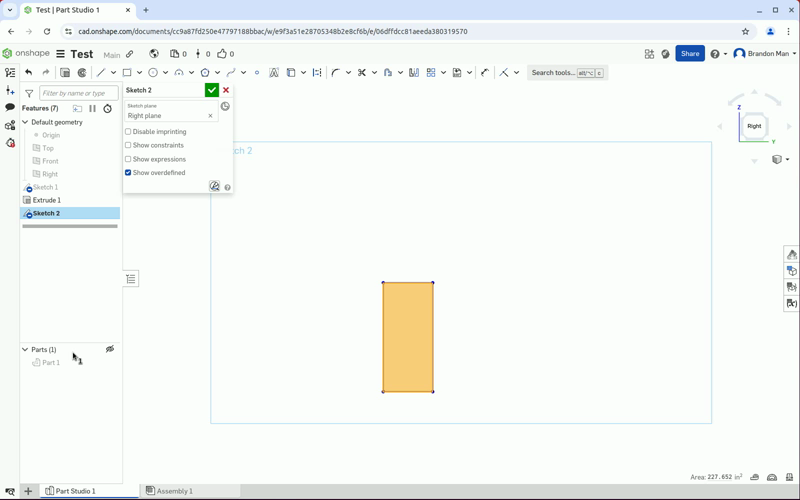
key(shift+y)
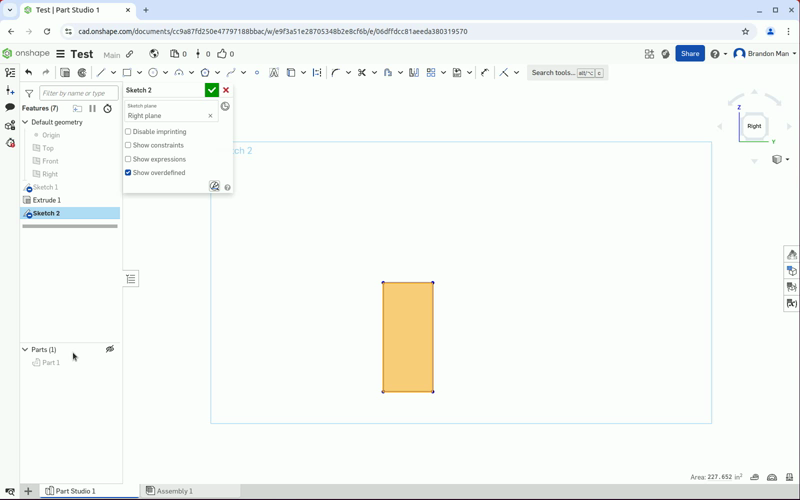
key(shift+e)
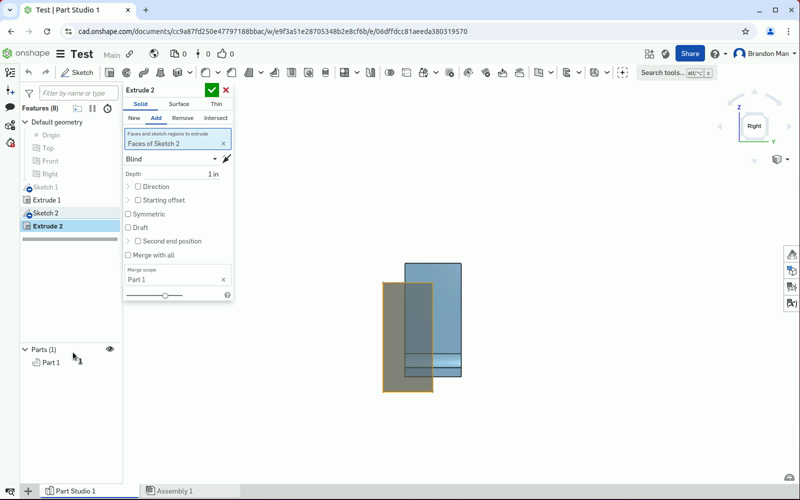
mouse_move(143, 106)
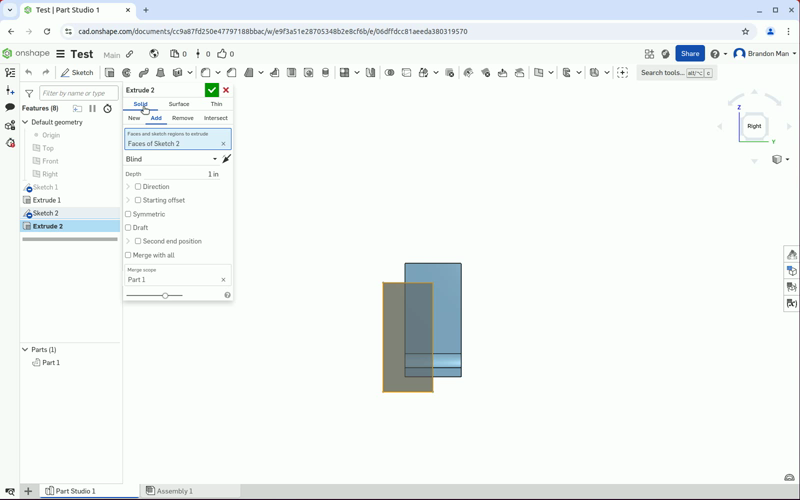
click(143, 106)
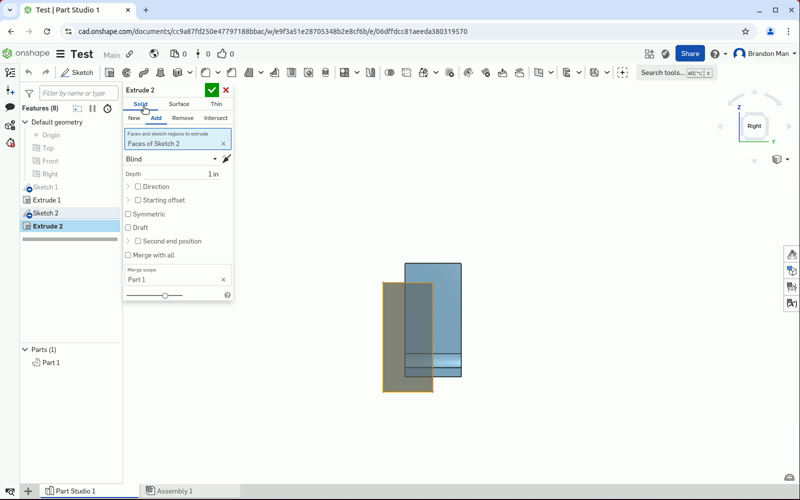
mouse_move(186, 120)
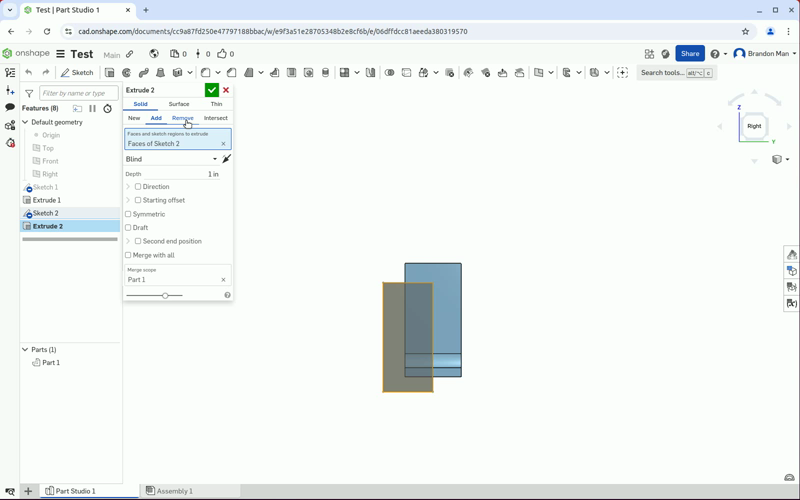
click(186, 120)
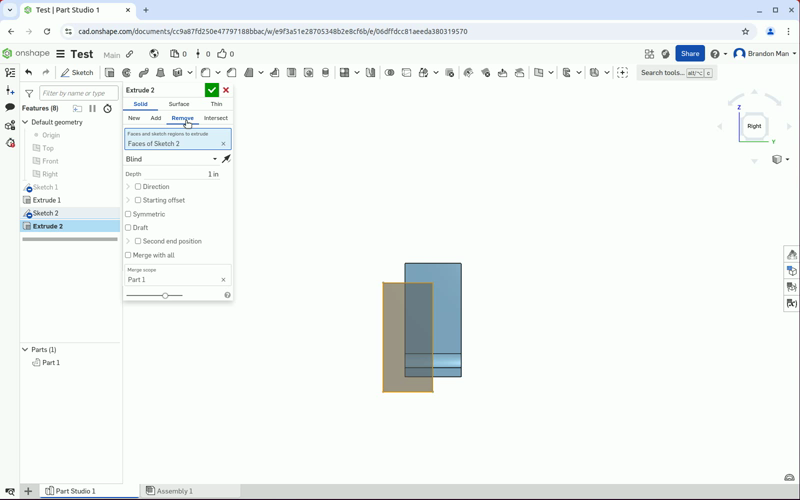
key(tab, 4)
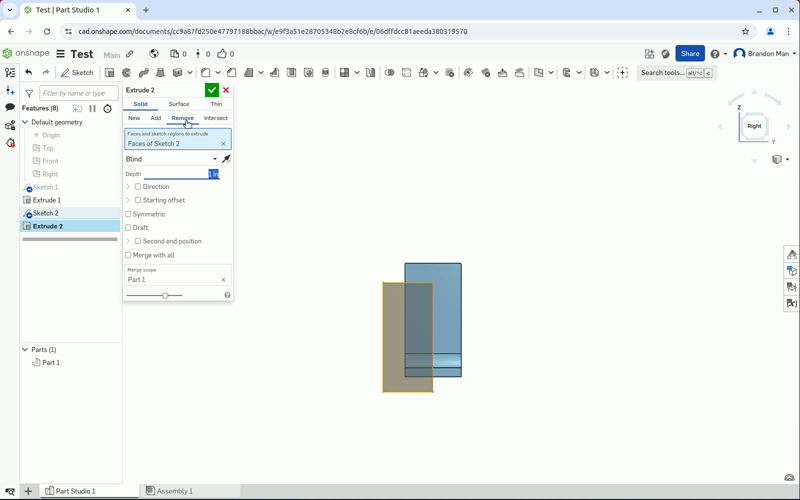
text(-24.071)
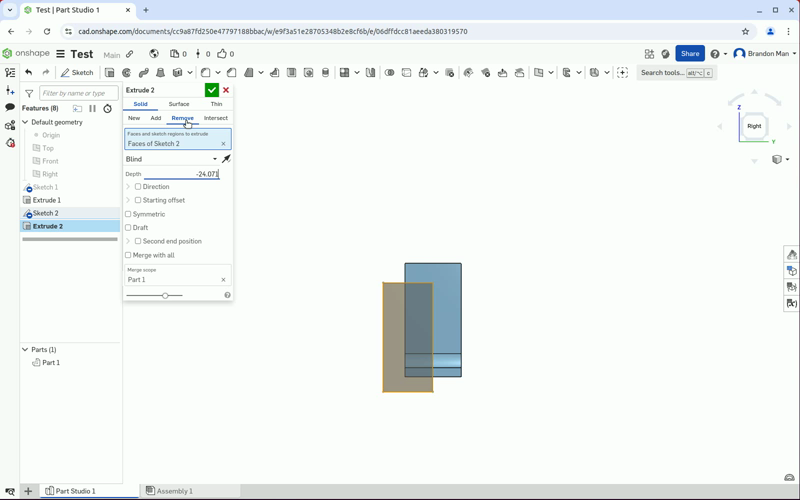
key(tab, 6)
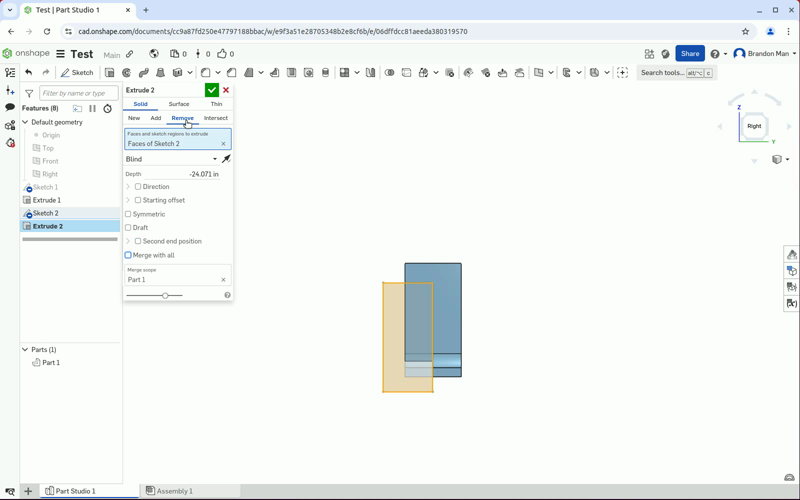
key(space)
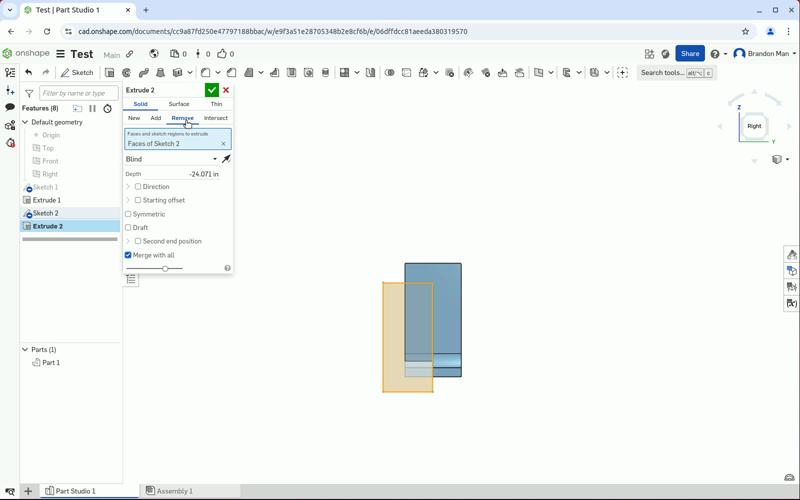
key(enter)
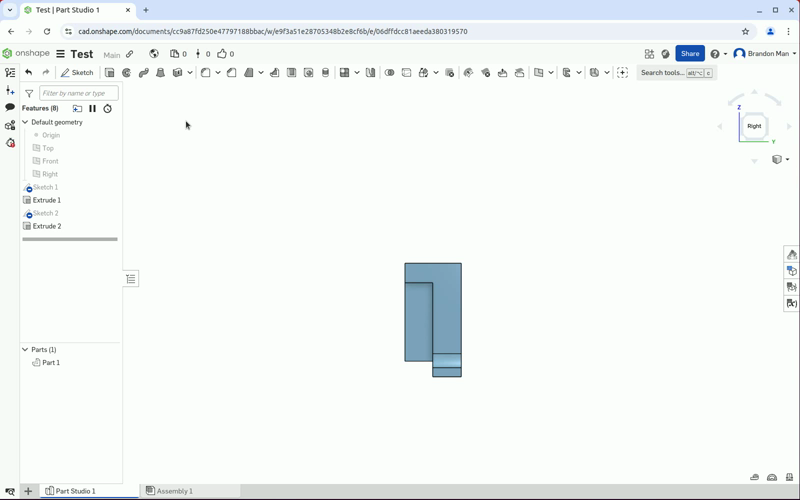
key(shift+h)
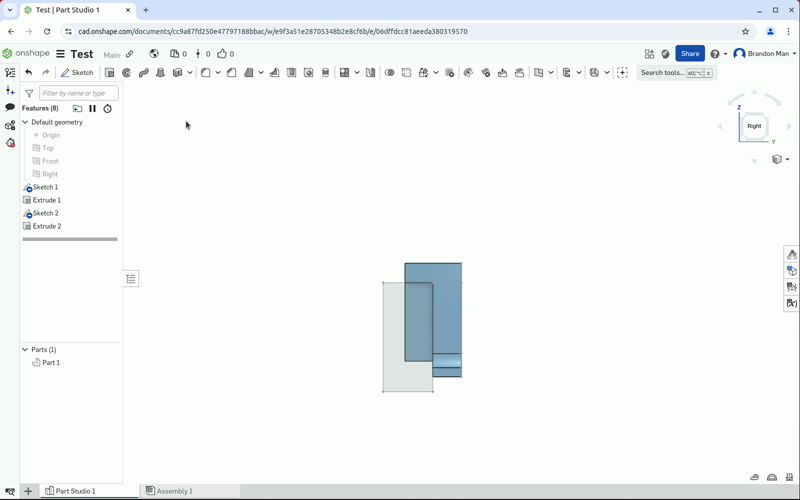
key(shift+h)
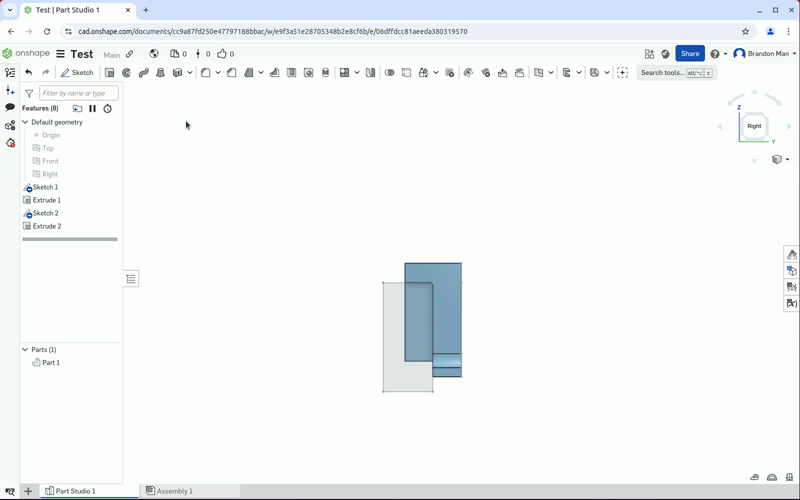
key(shift+7)
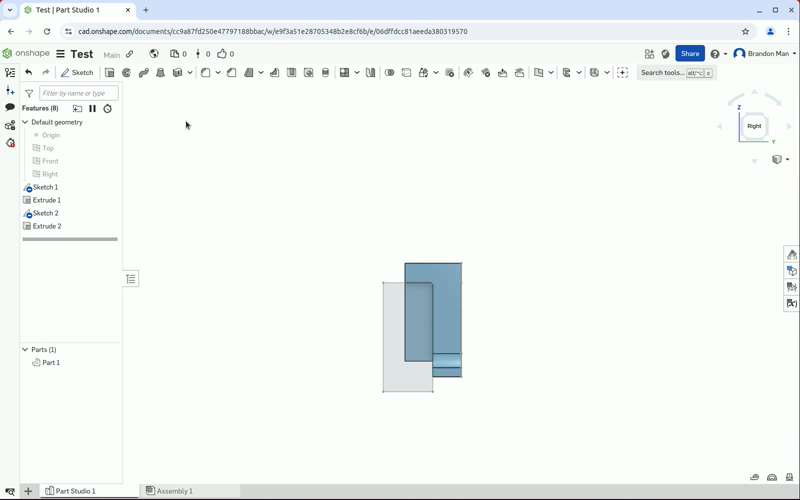
key(right, 2)
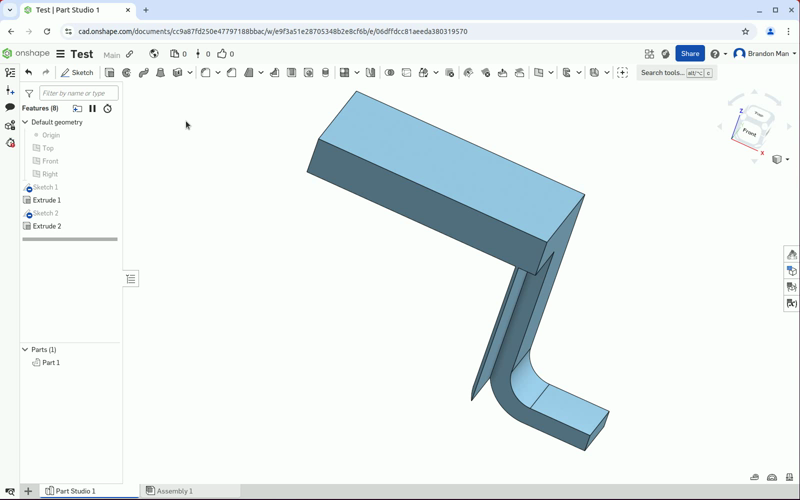
key(down, 2)
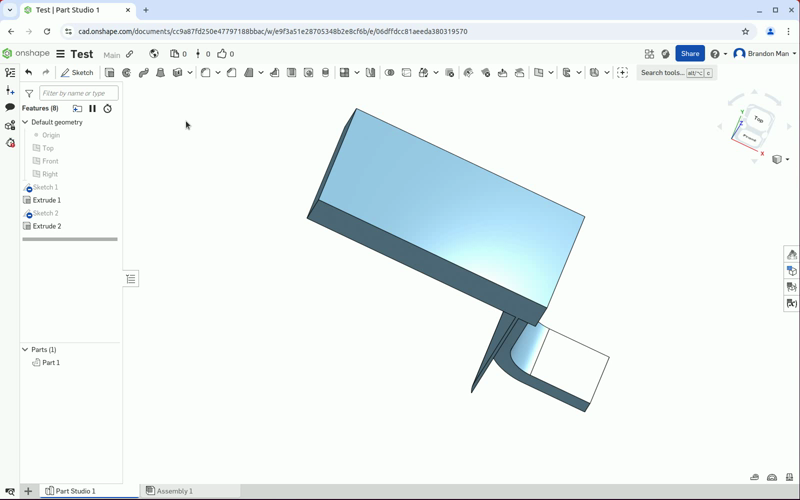
key(up, 2)
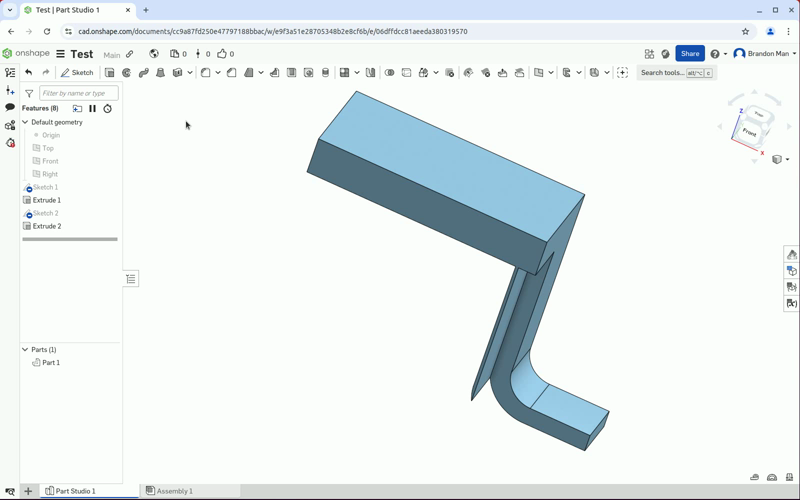
key(left, 2)
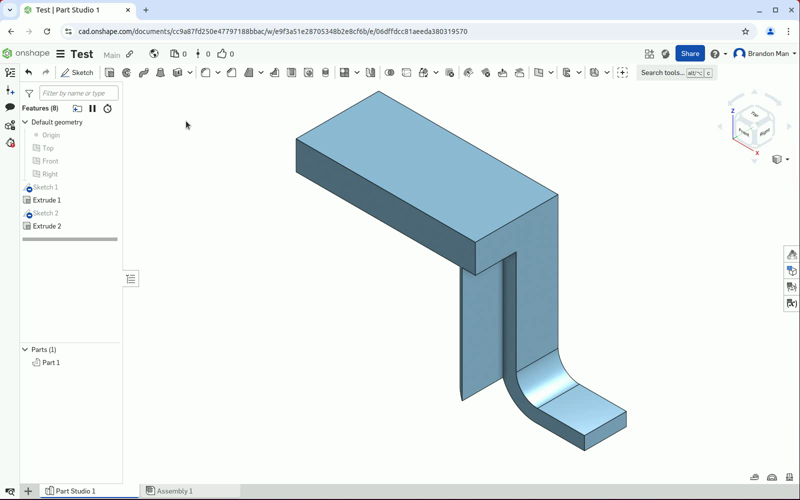
mouse_move(73, 189)
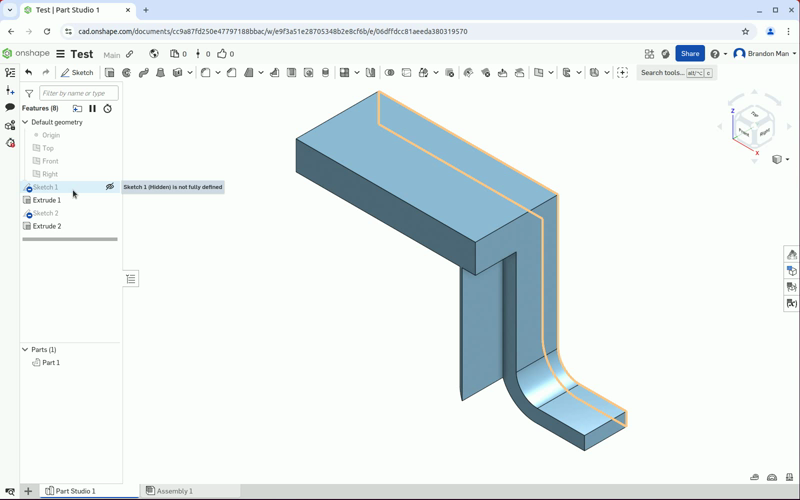
click(73, 189)